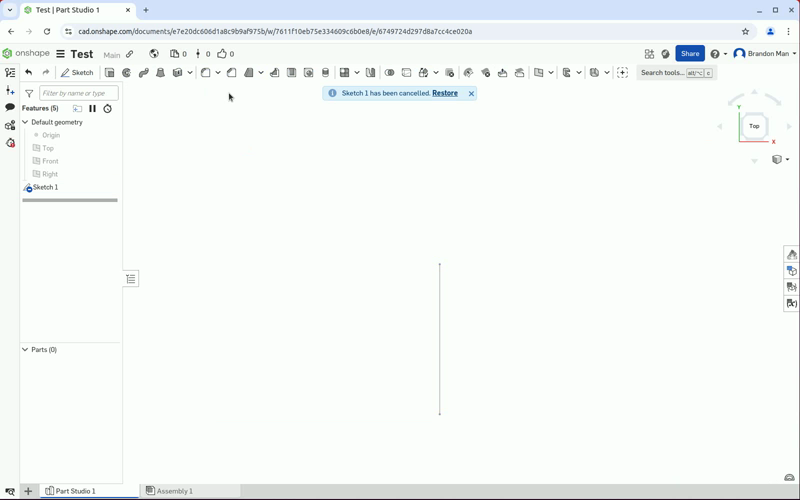
key(shift+h)
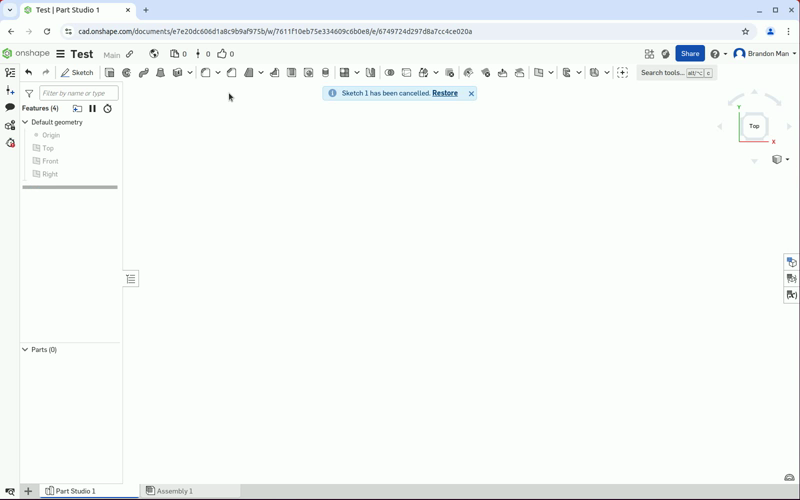
mouse_move(73, 352)
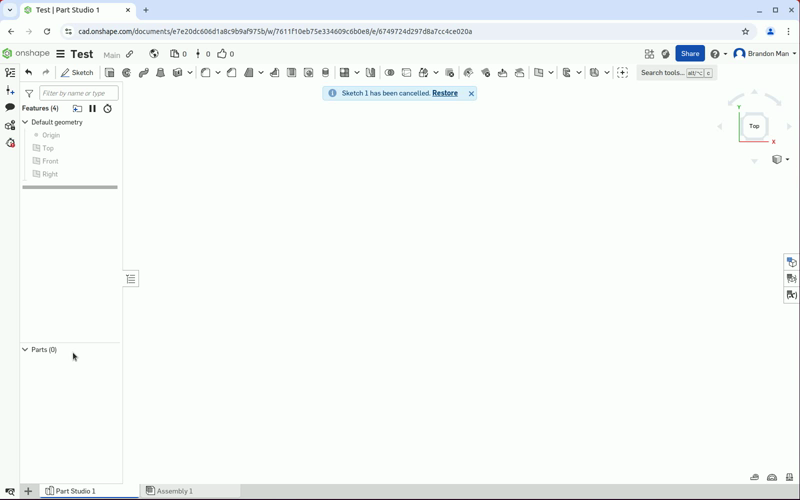
key(y)
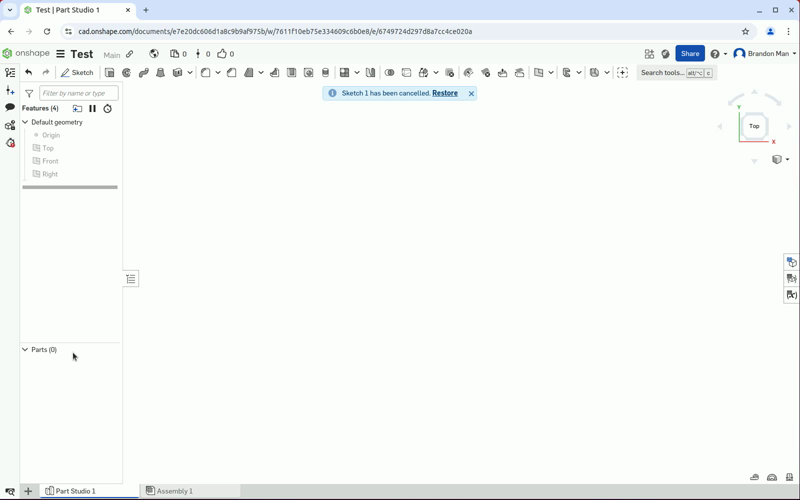
key(shift+p)
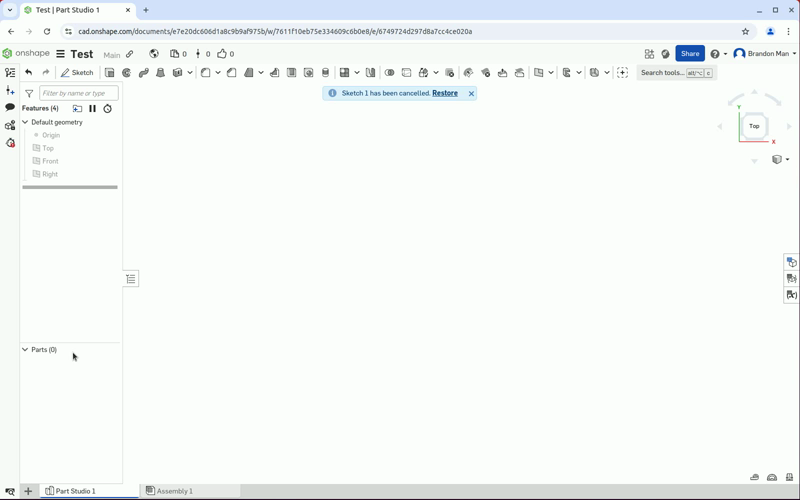
key(space)
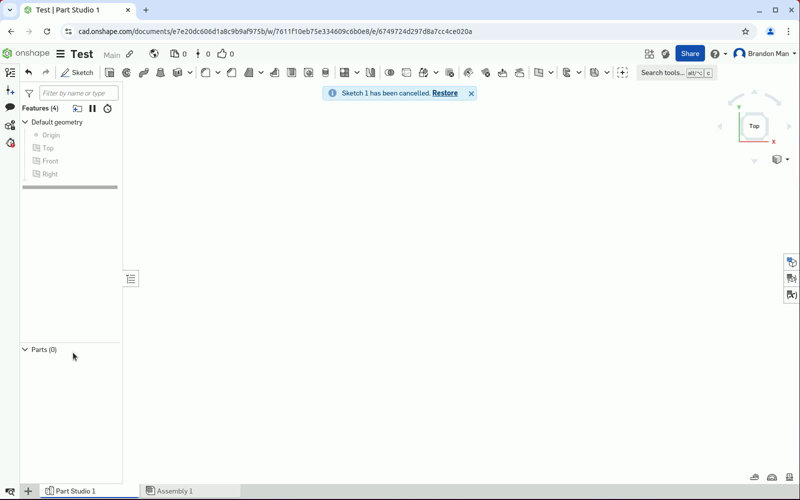
key_down(shift)
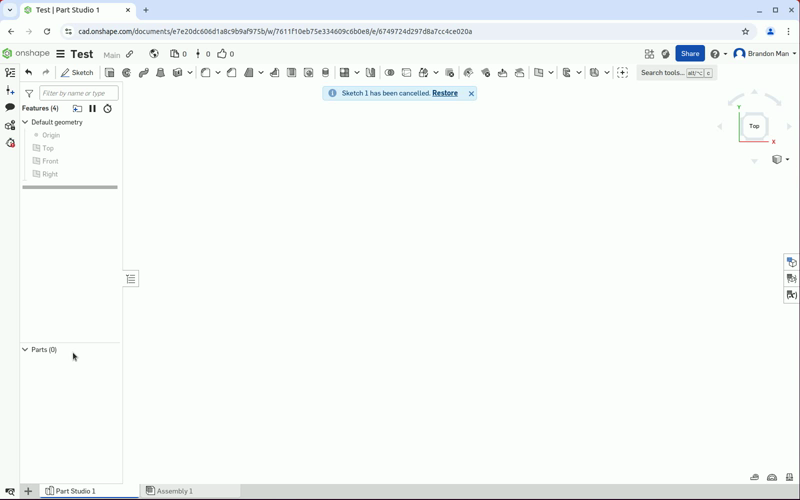
key(up)
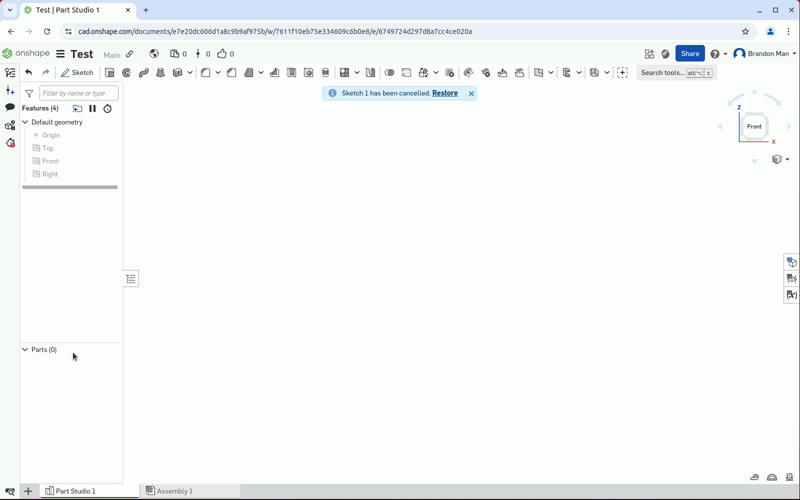
key_up(shift)
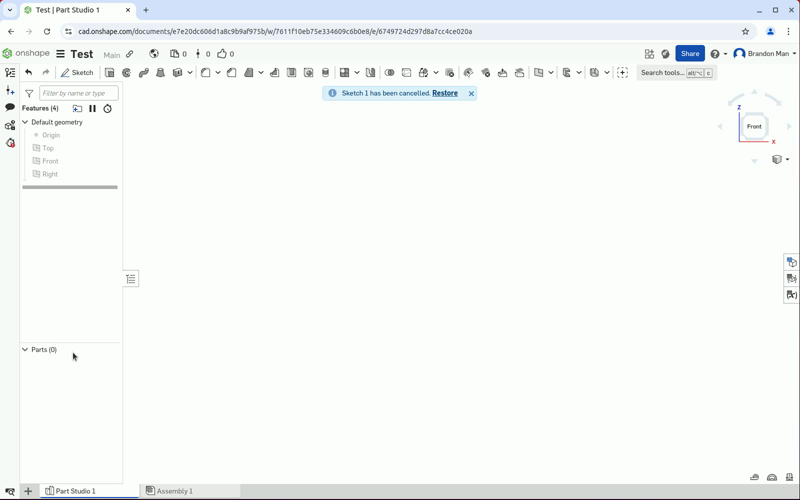
mouse_move(73, 352)
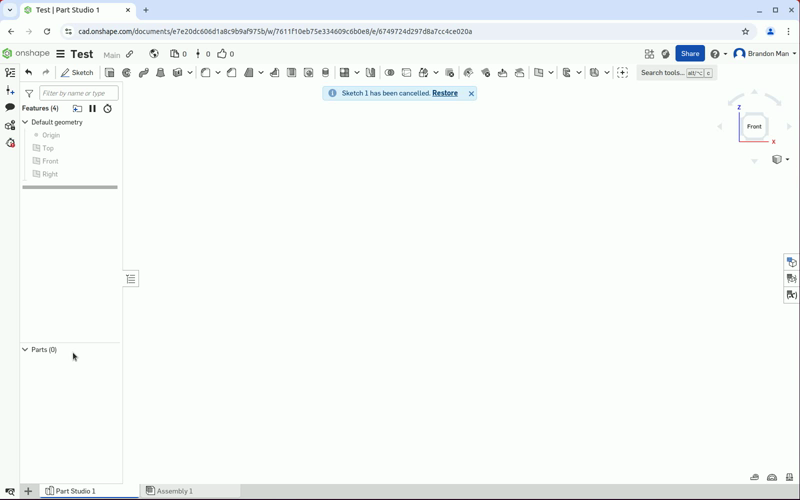
key(shift+y)
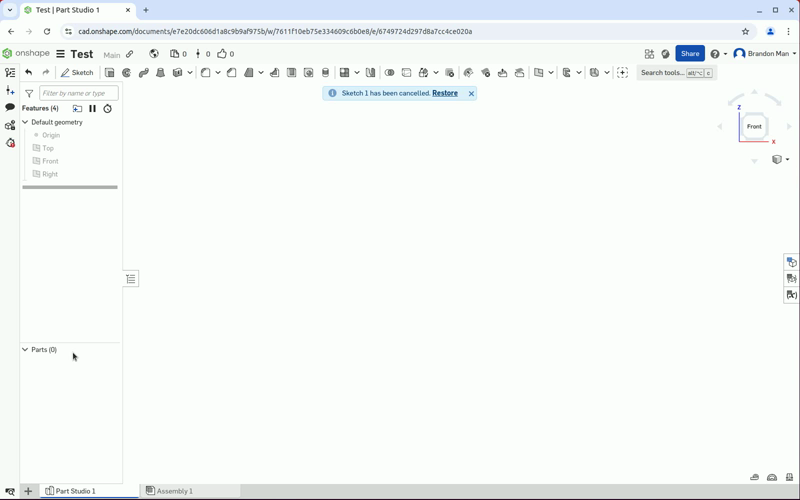
key(shift+s)
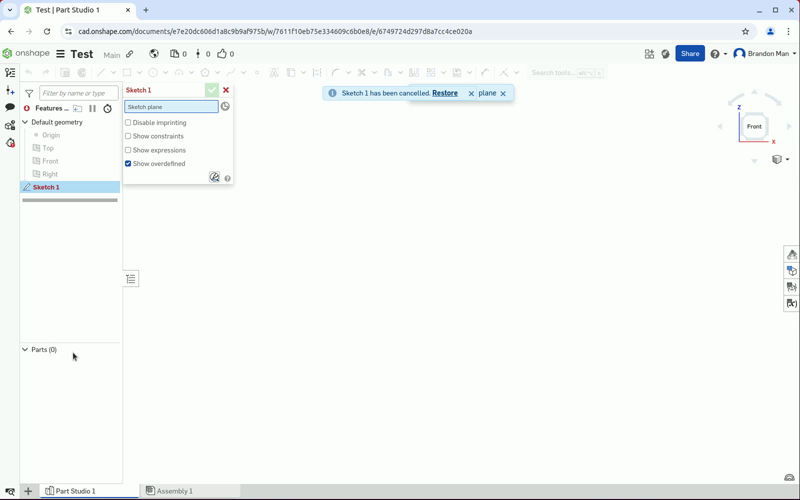
mouse_move(73, 163)
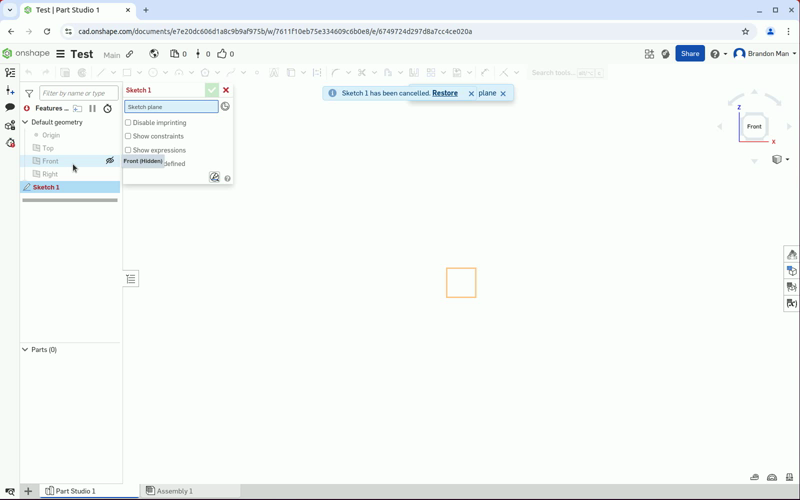
click(73, 163)
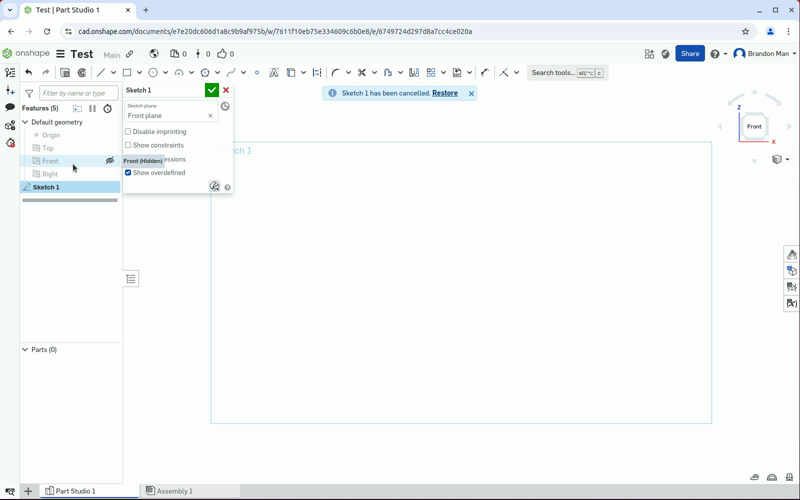
mouse_move(73, 352)
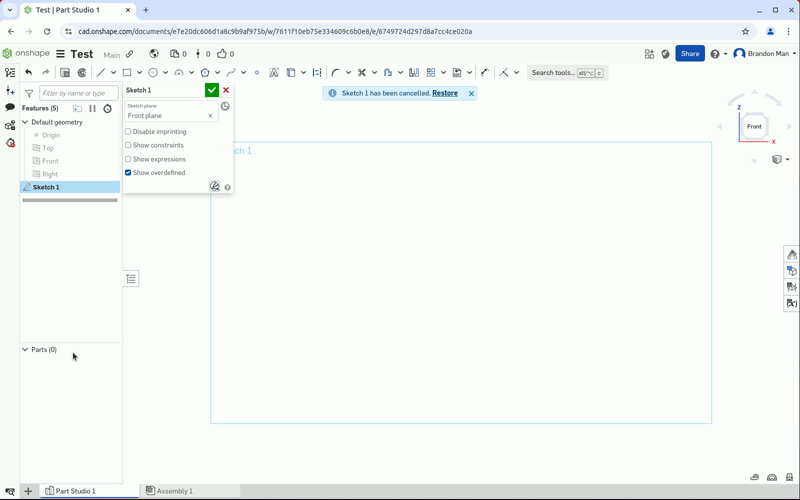
key(y)
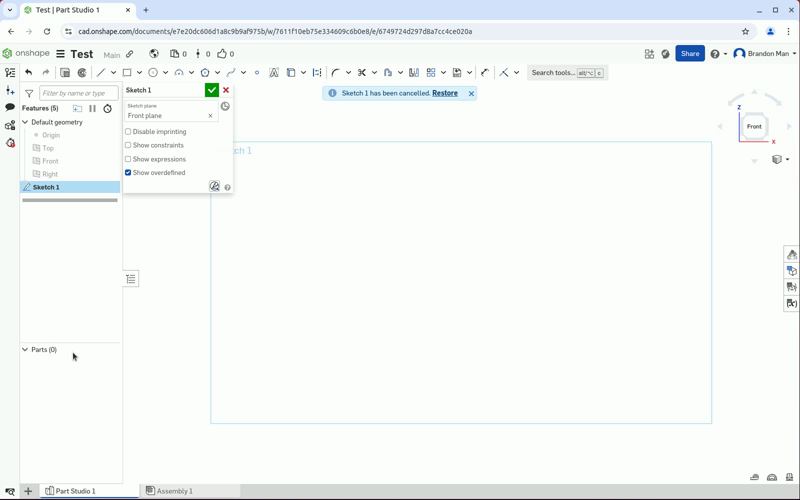
key(l)
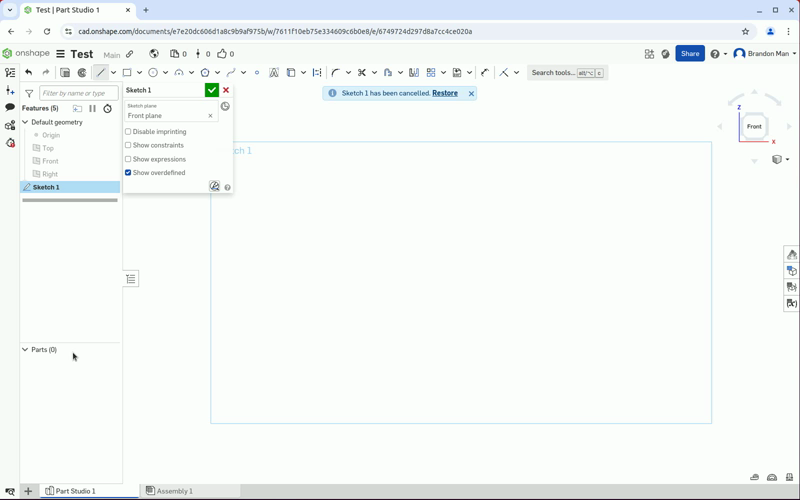
key_down(shift)
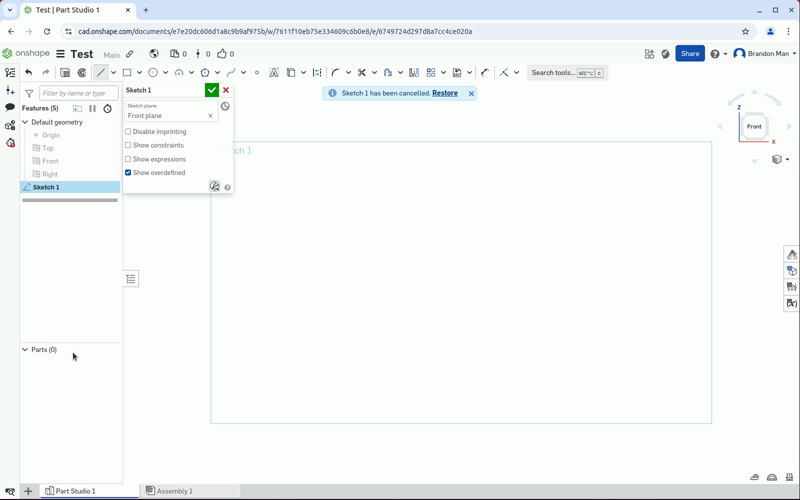
mouse_move(356, 390)
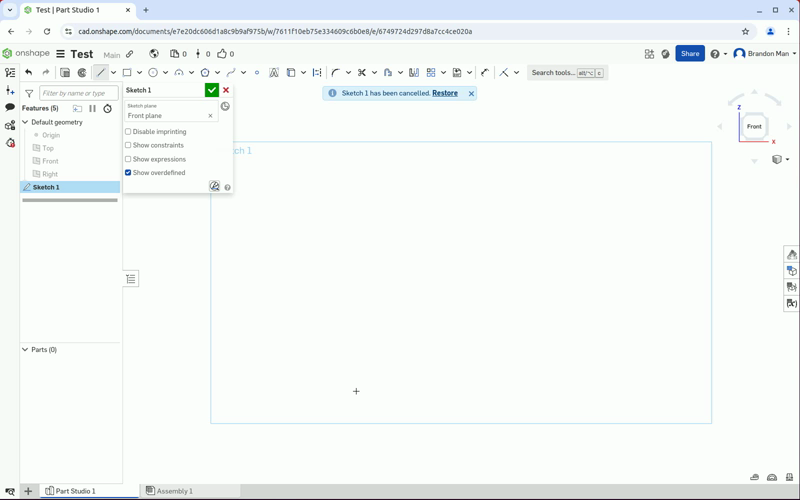
click(356, 390)
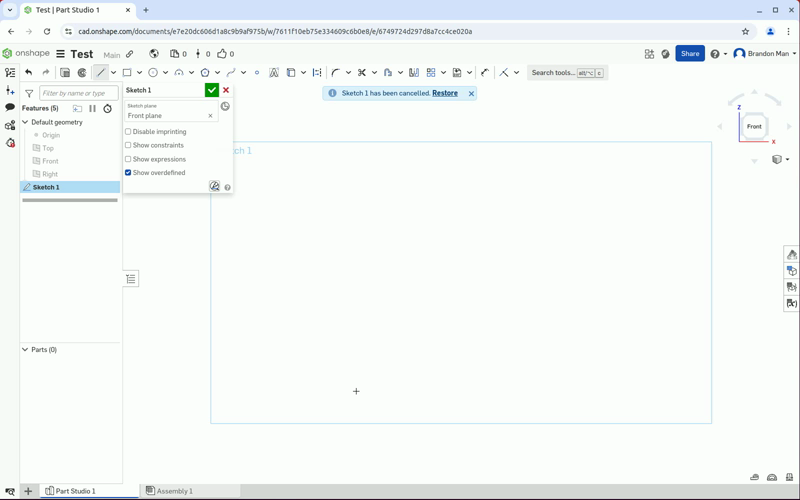
key_up(shift)
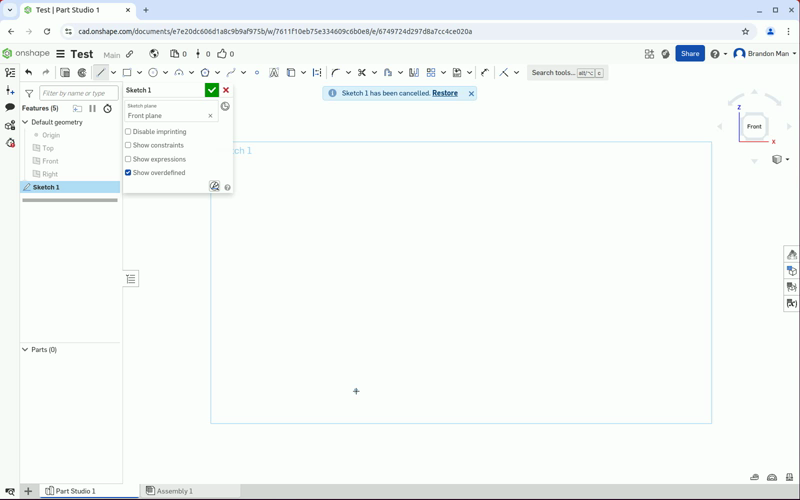
key_down(shift)
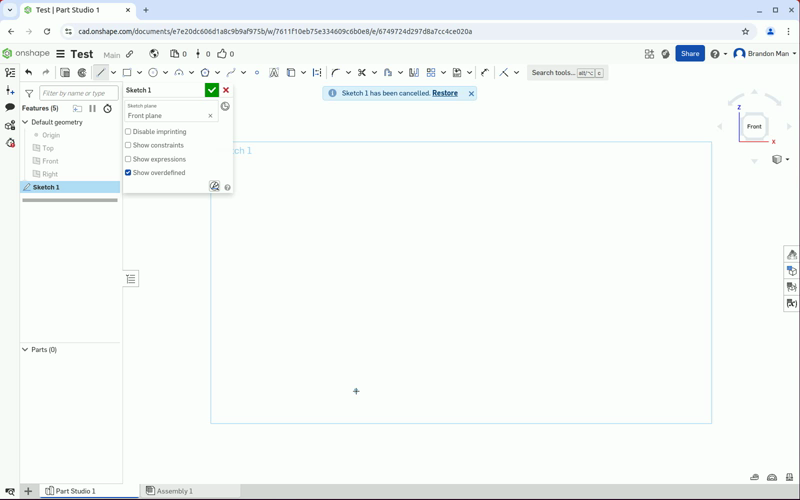
mouse_move(572, 390)
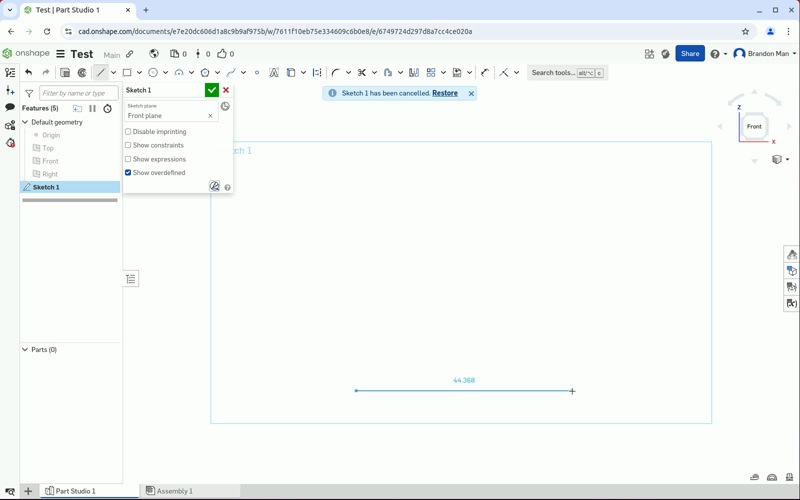
click(572, 390)
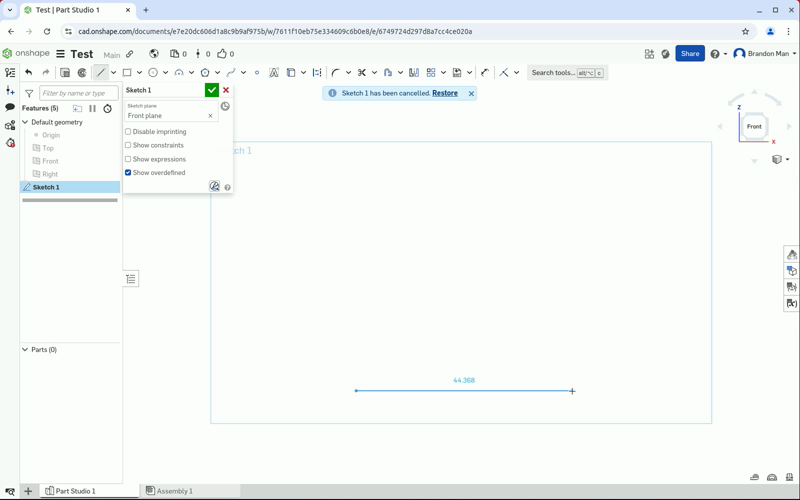
key_up(shift)
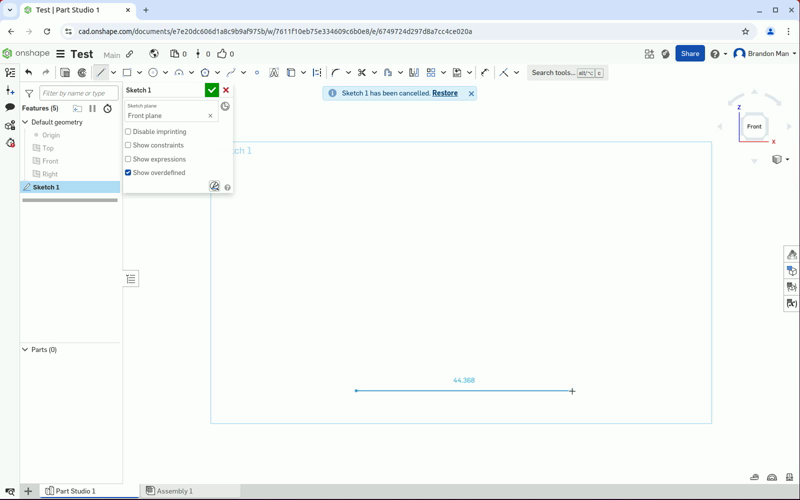
key_down(shift)
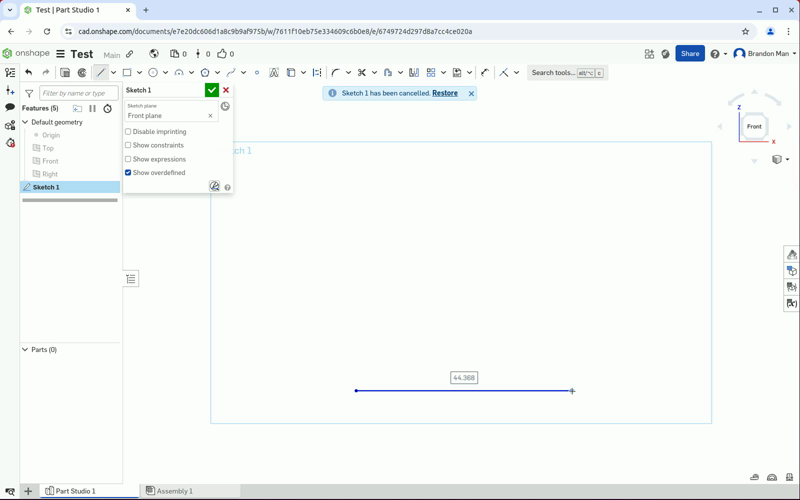
mouse_move(572, 175)
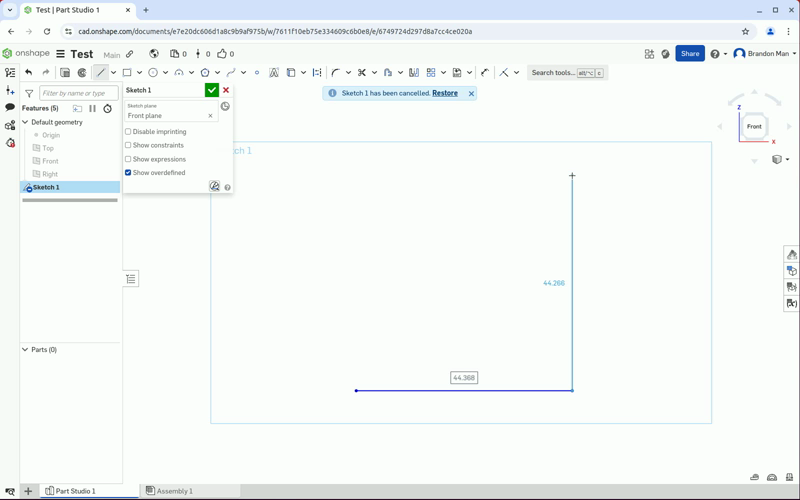
click(572, 175)
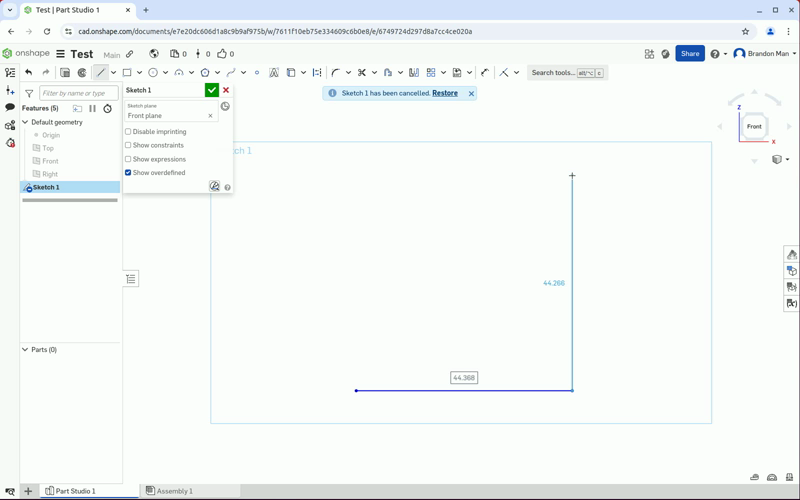
key_up(shift)
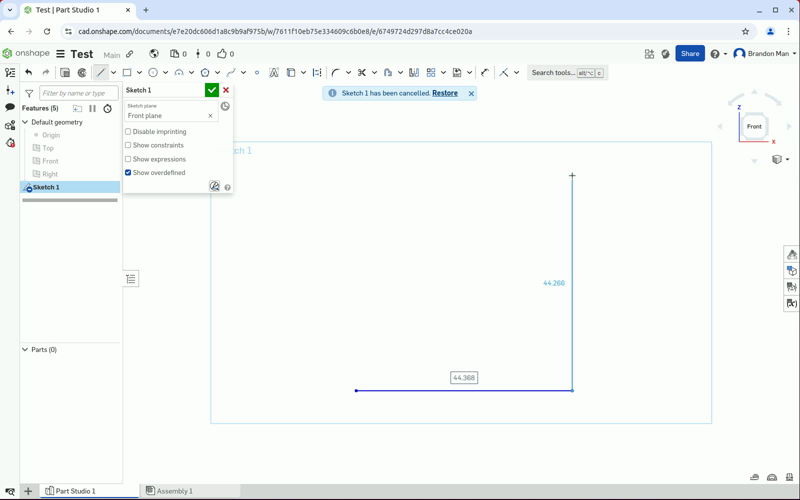
key_down(shift)
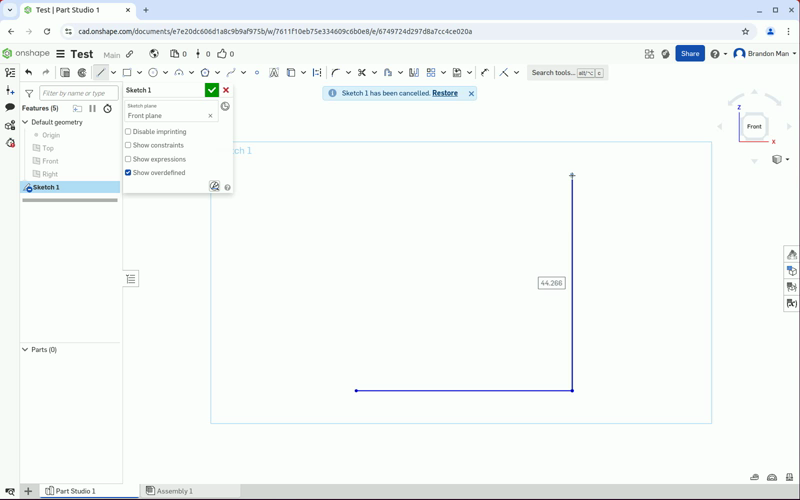
mouse_move(356, 175)
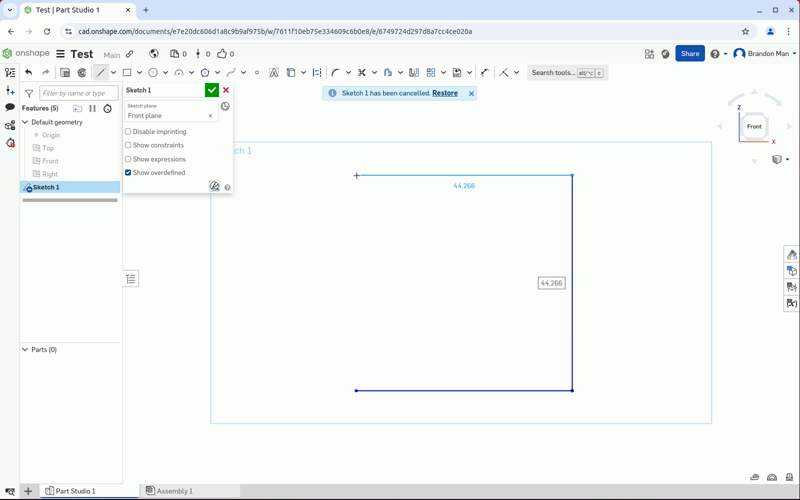
click(356, 175)
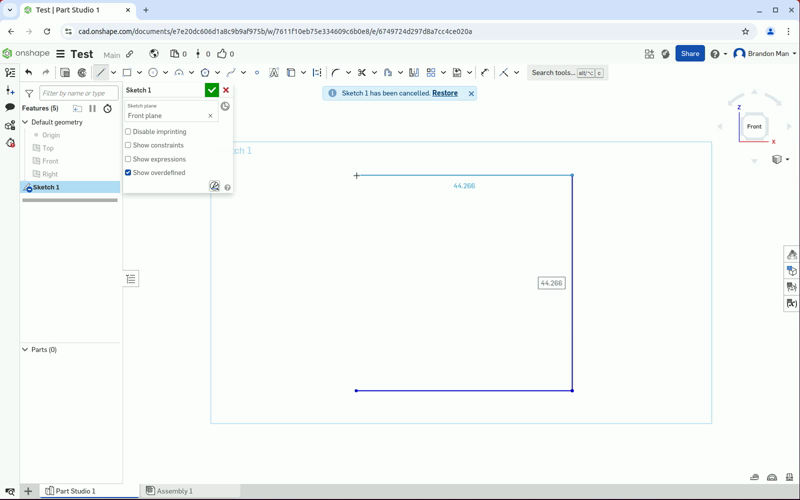
key_up(shift)
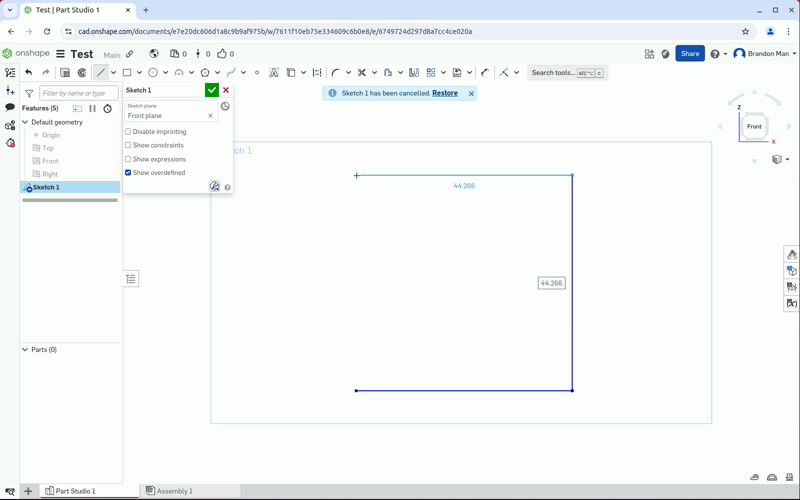
key_down(shift)
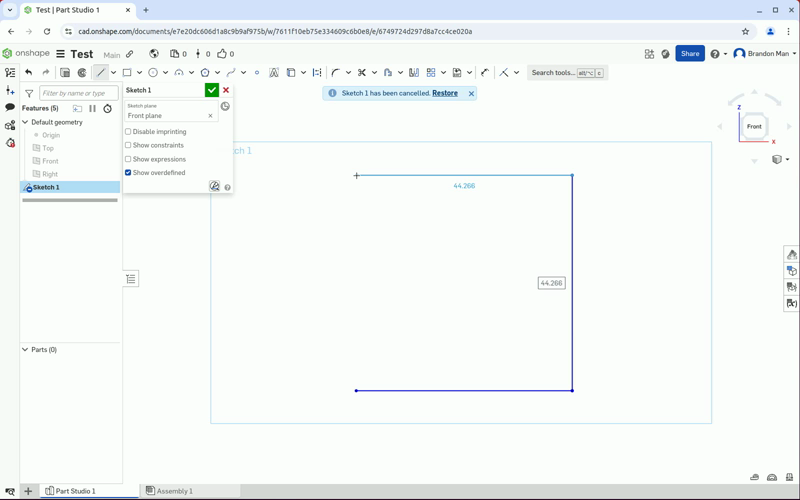
mouse_move(356, 390)
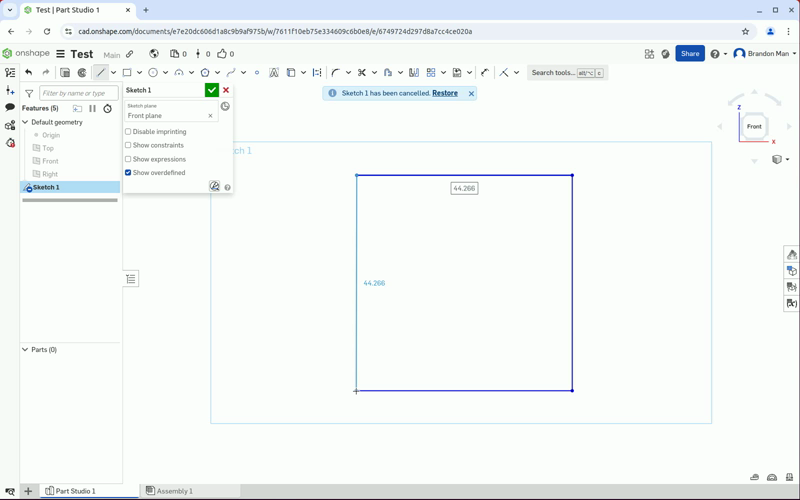
key_up(shift)
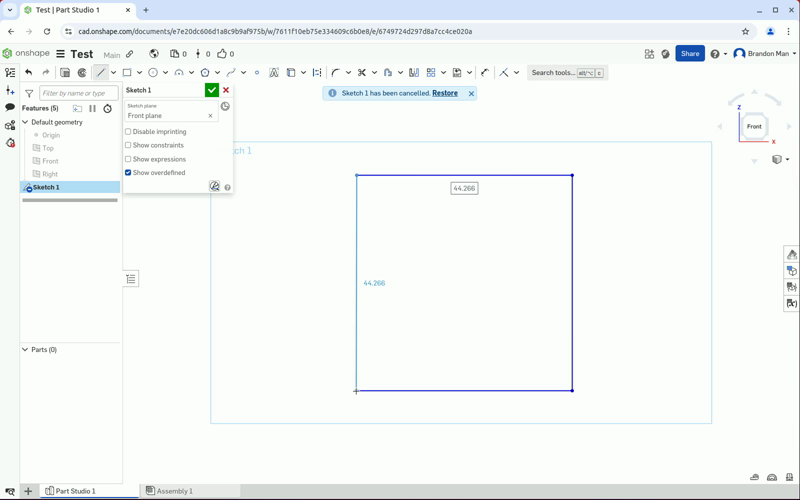
click(356, 390)
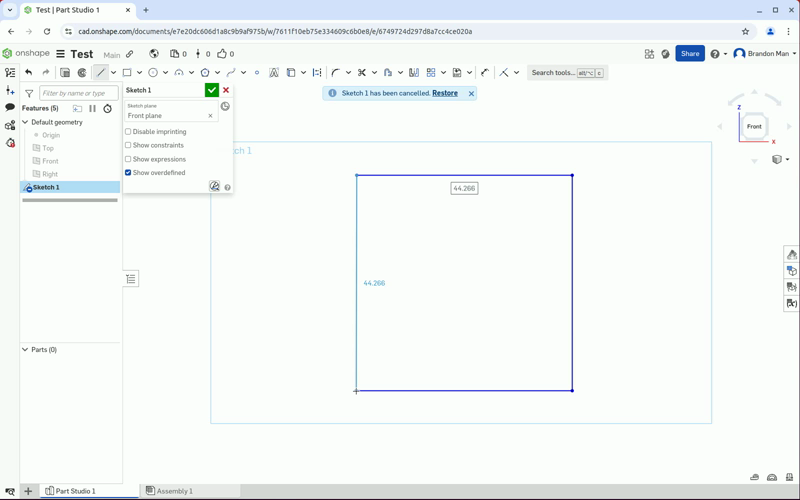
key(esc)
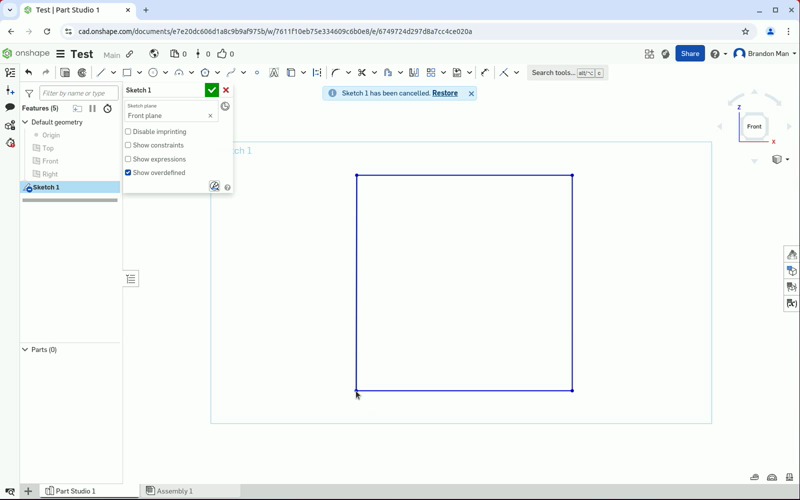
key(c)
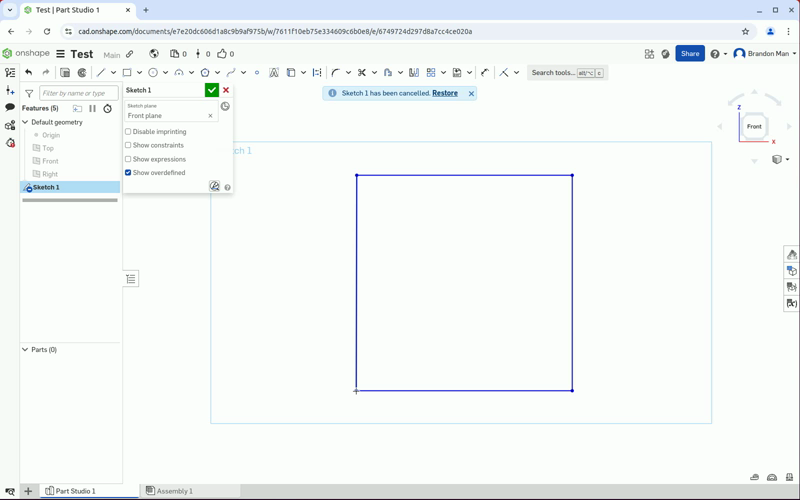
key_down(shift)
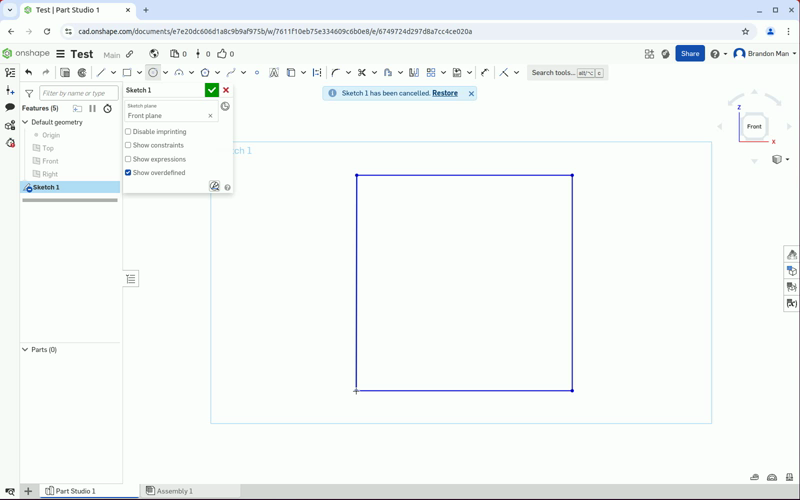
mouse_move(461, 284)
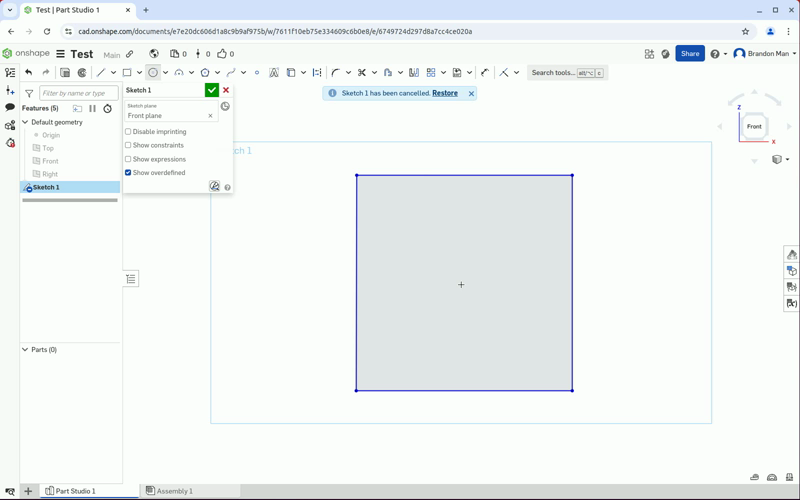
click(461, 284)
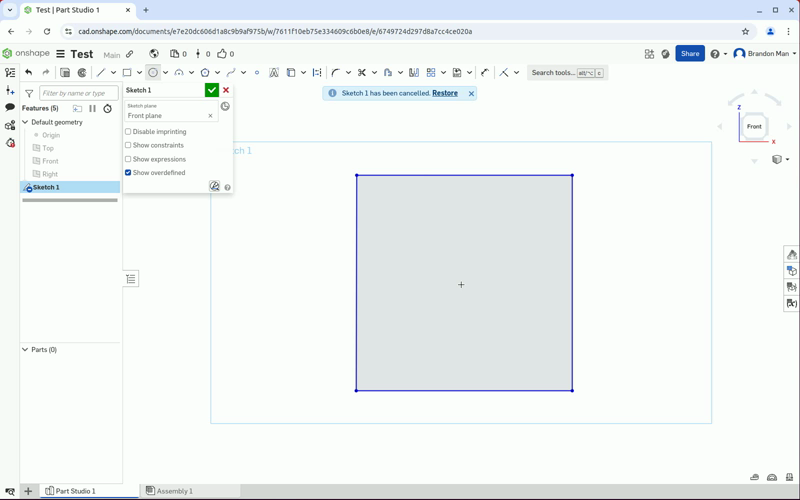
key_up(shift)
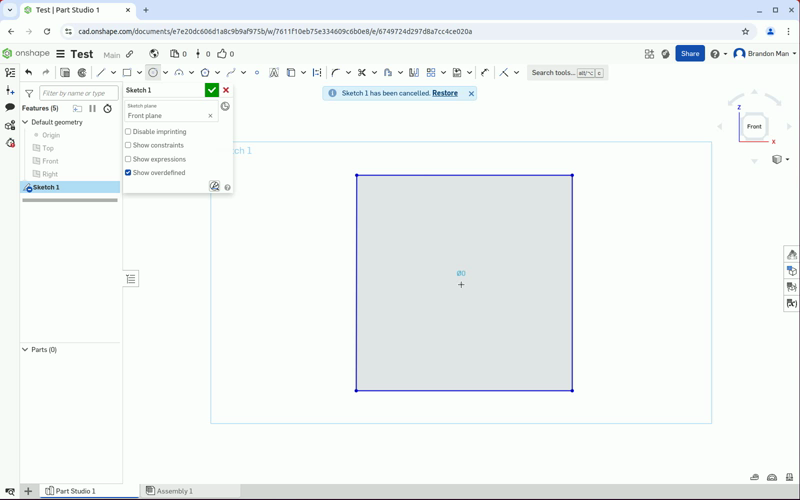
mouse_move(522, 284)
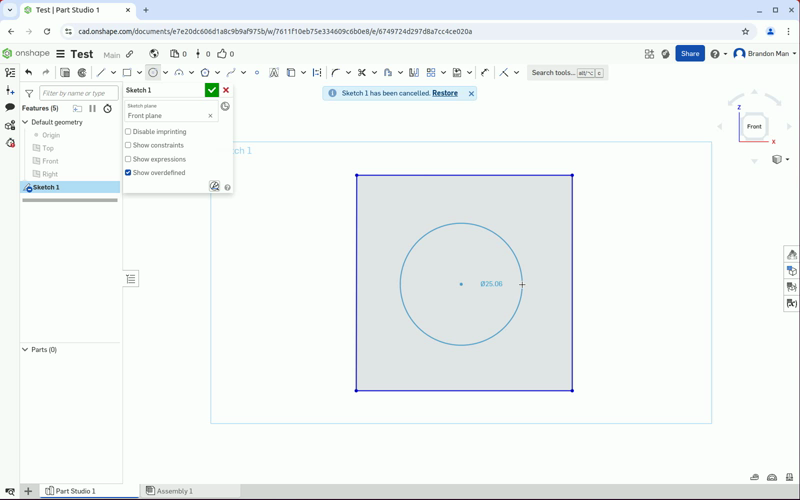
click(522, 284)
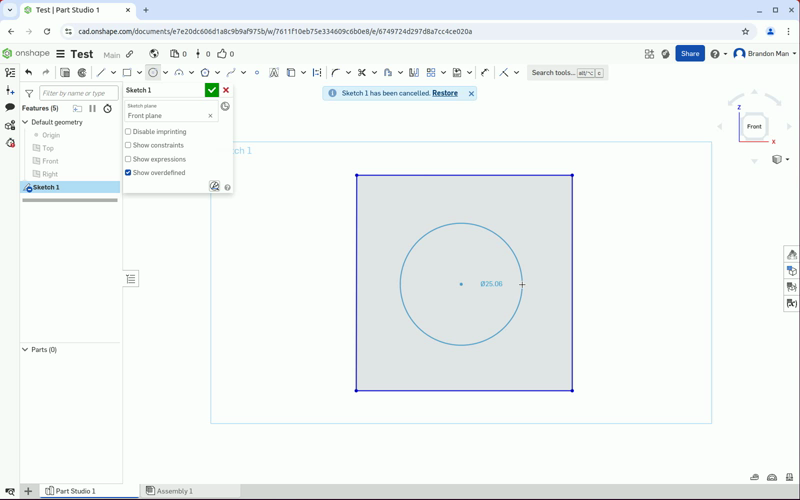
key(esc)
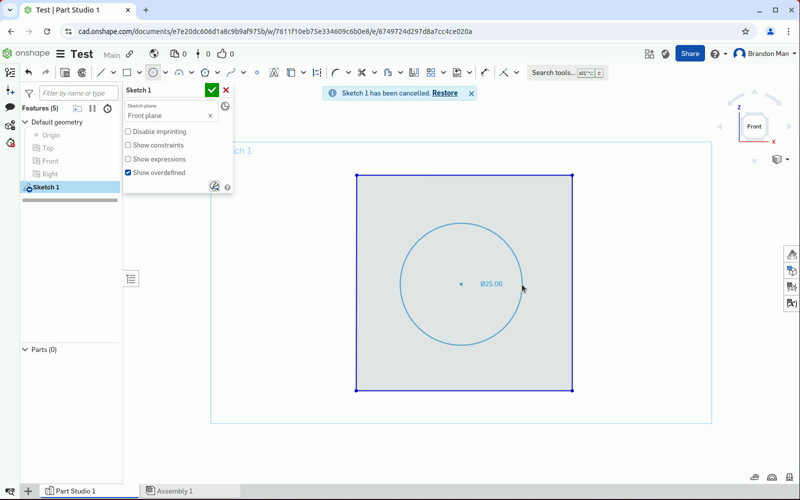
mouse_move(385, 360)
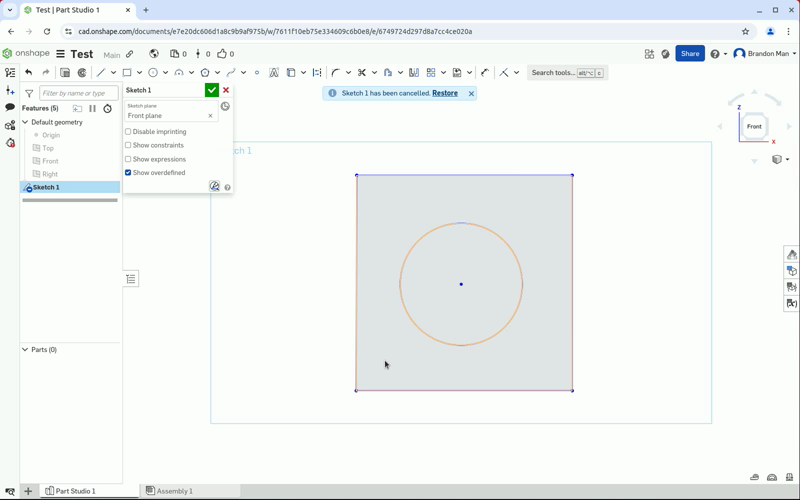
click(385, 360)
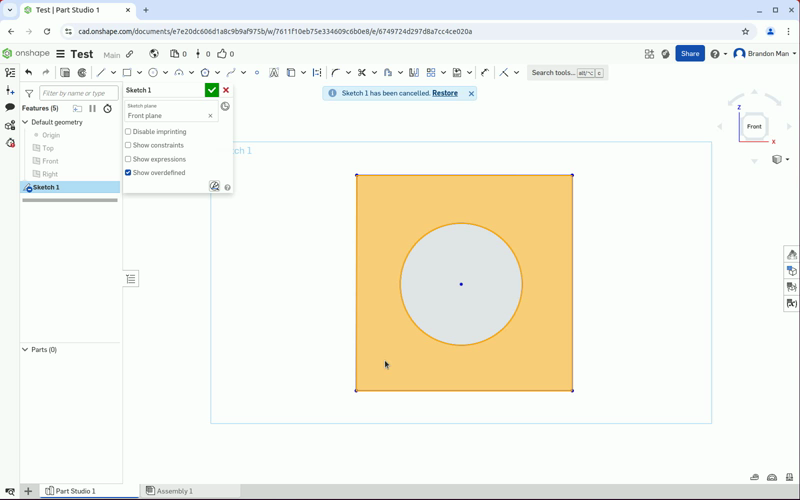
mouse_move(73, 352)
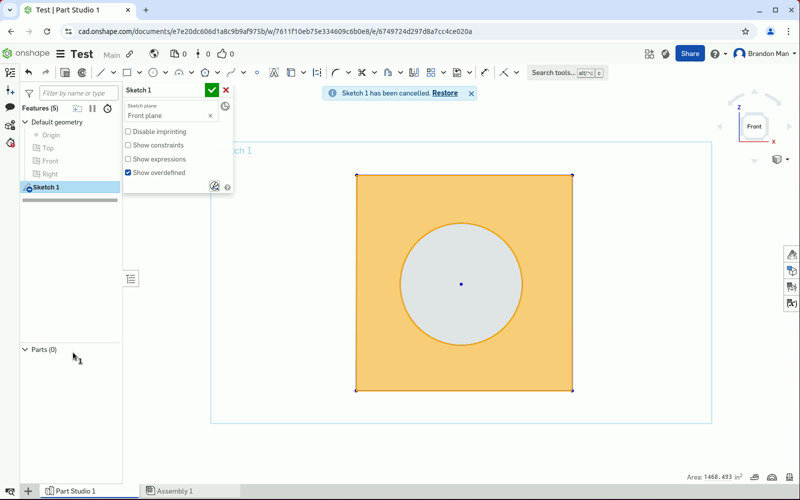
key(shift+y)
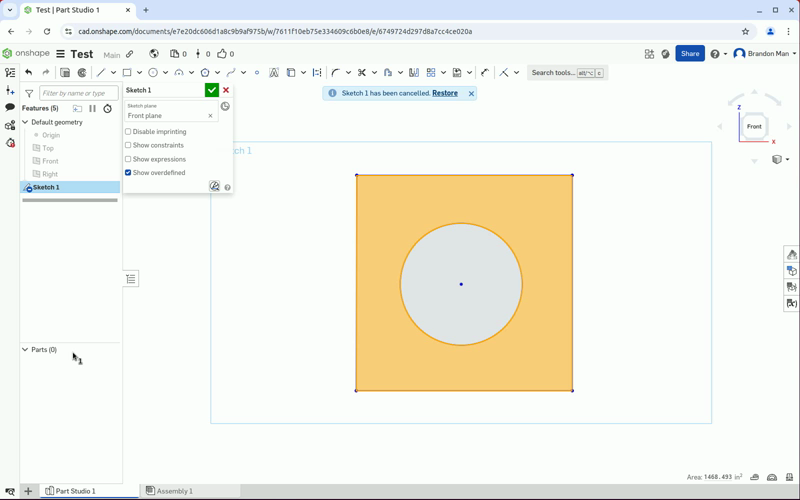
key(shift+e)
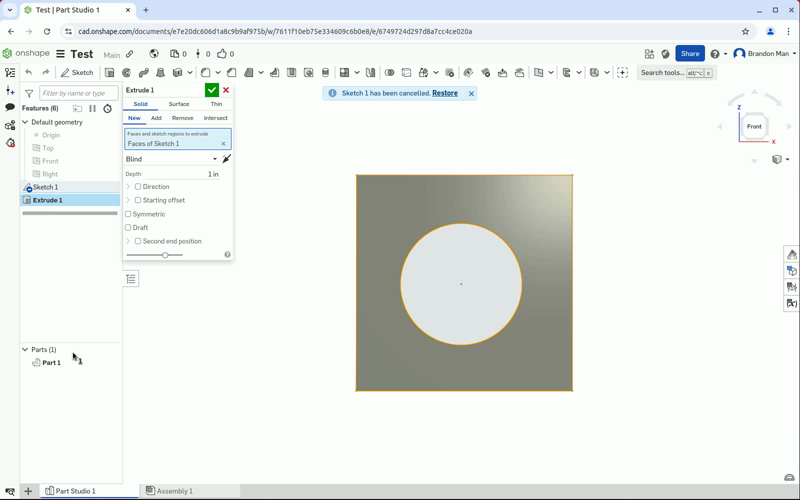
mouse_move(143, 106)
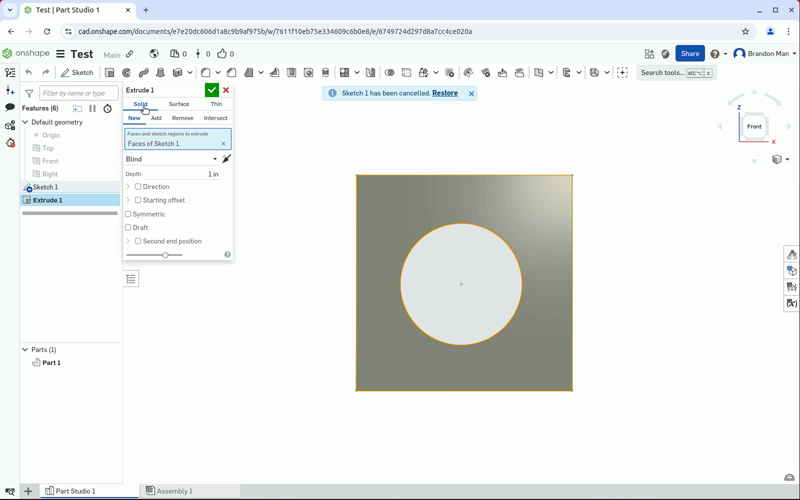
click(143, 106)
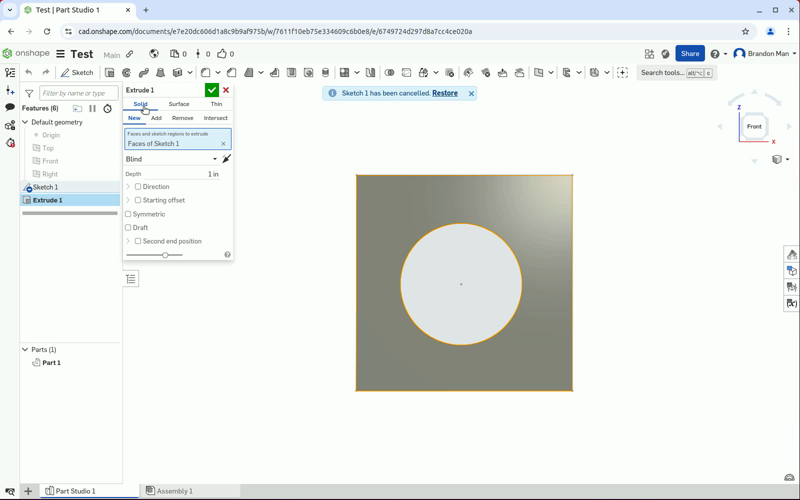
mouse_move(137, 120)
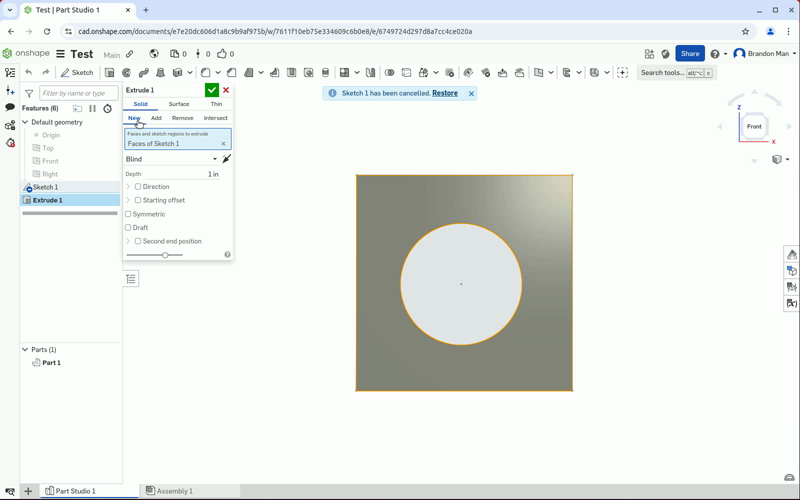
click(137, 120)
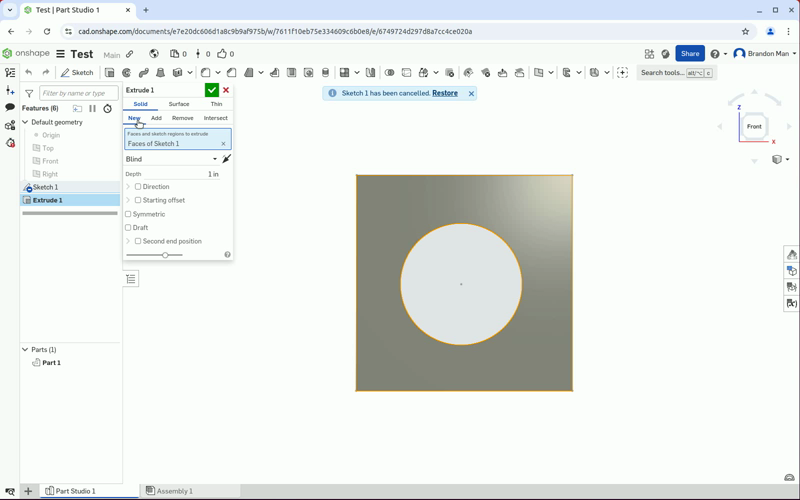
key(tab, 4)
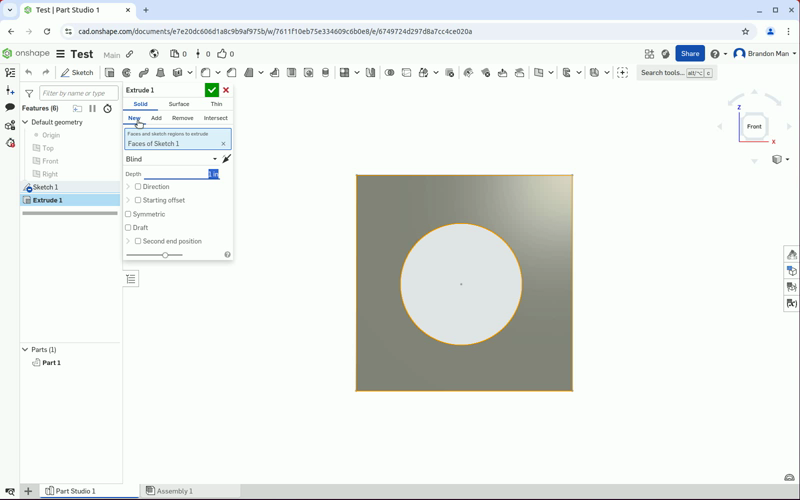
text(14.443)
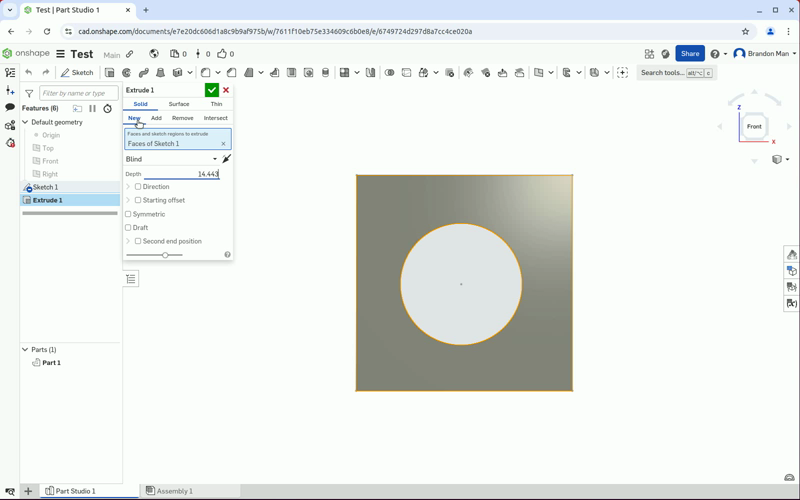
key(enter)
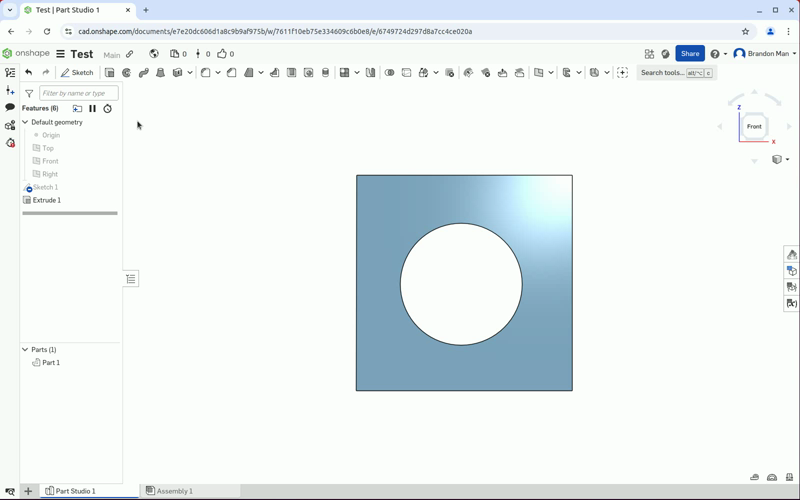
key(shift+h)
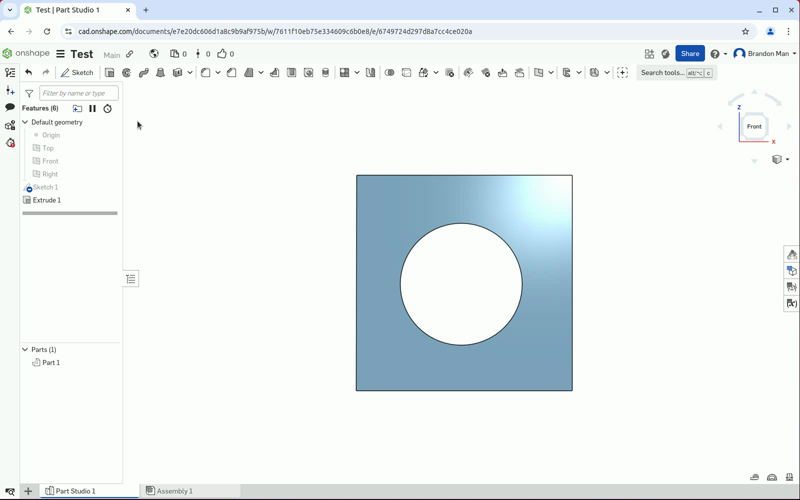
key(shift+h)
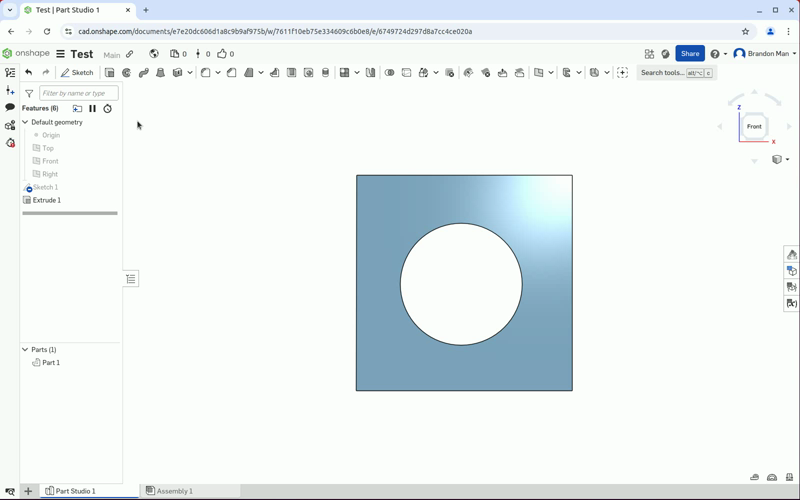
mouse_move(73, 189)
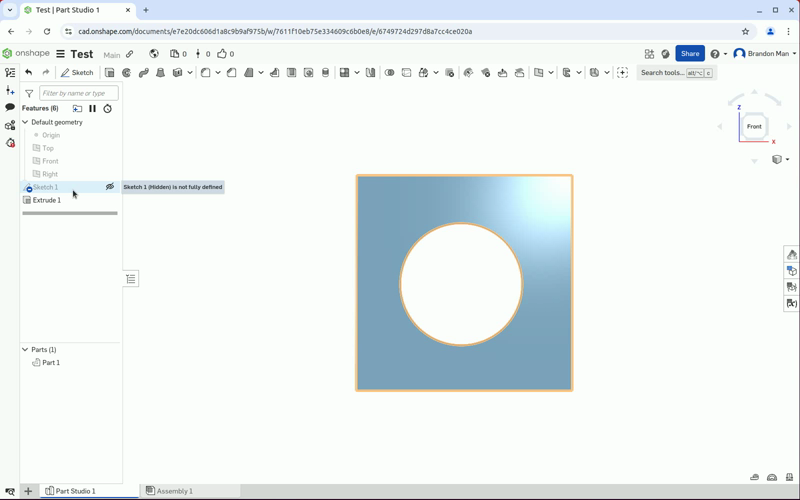
click(73, 189)
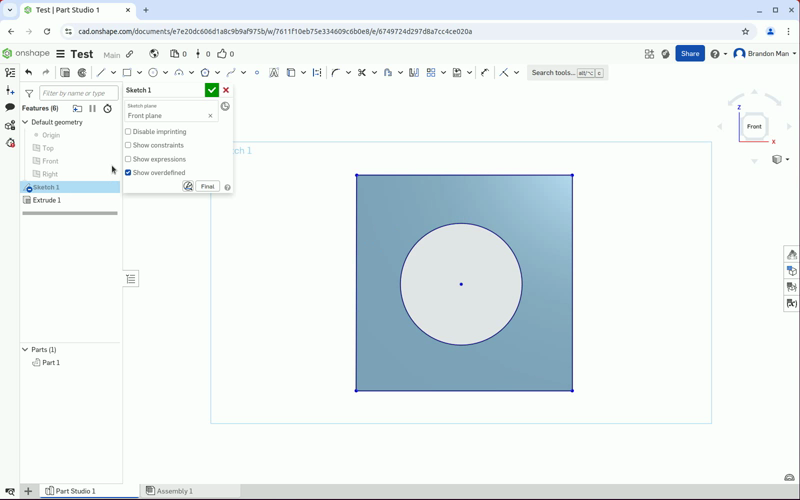
mouse_move(229, 92)
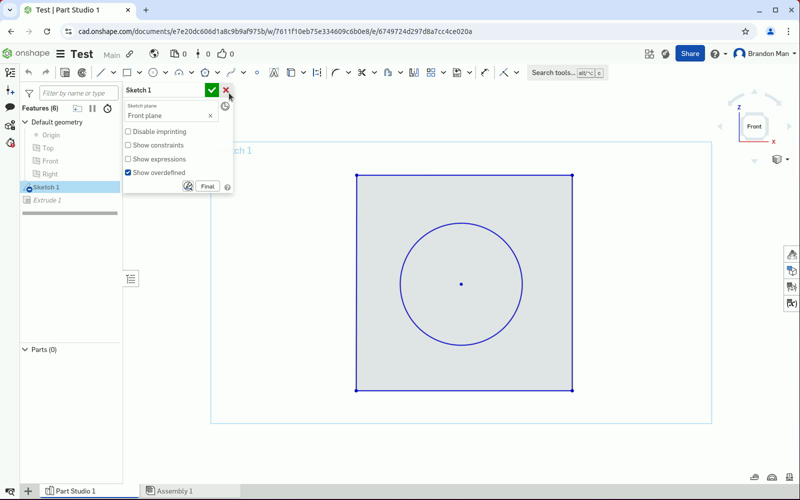
click(229, 92)
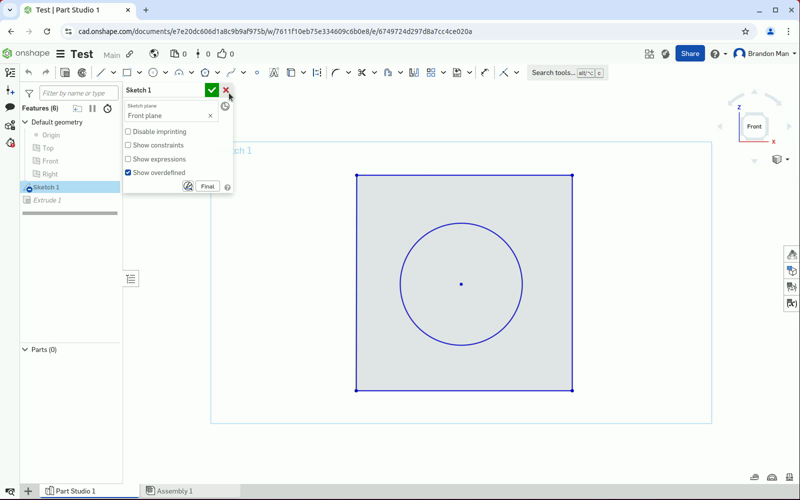
key(shift+s)
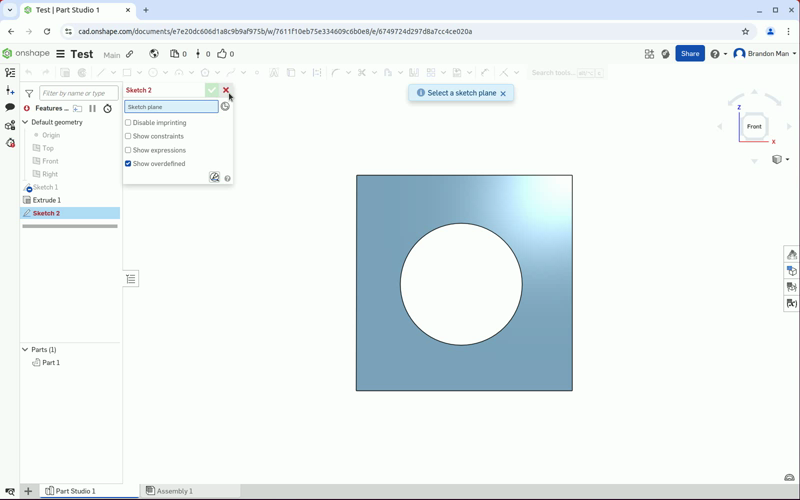
mouse_move(73, 163)
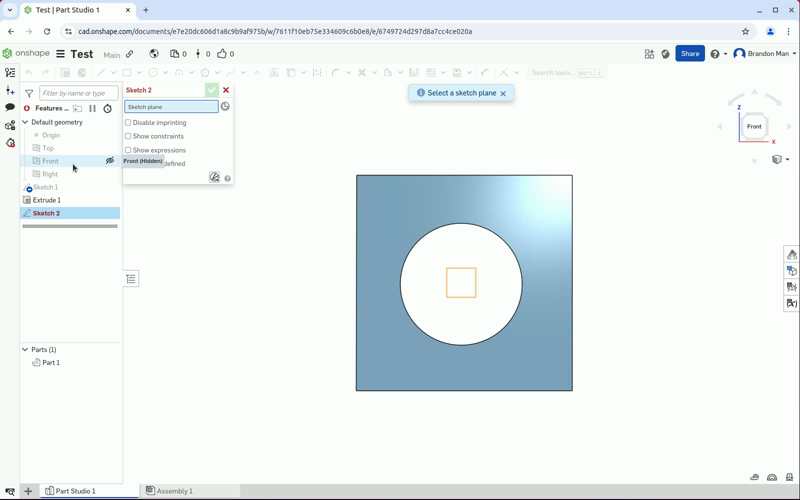
click(73, 163)
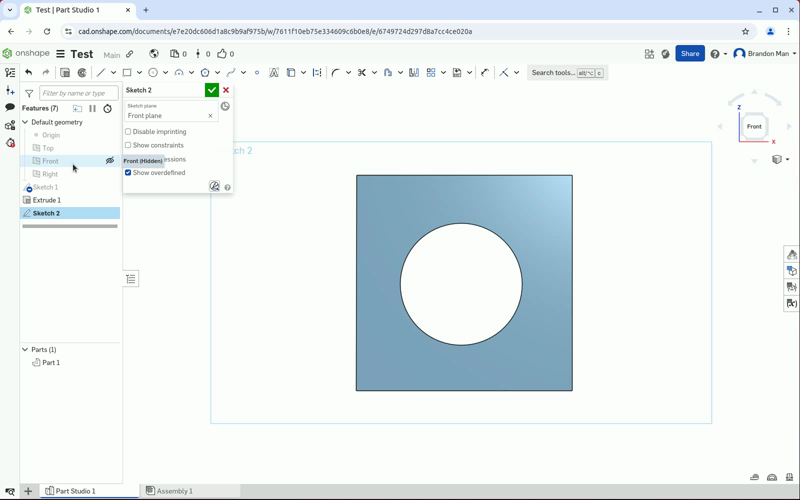
mouse_move(73, 352)
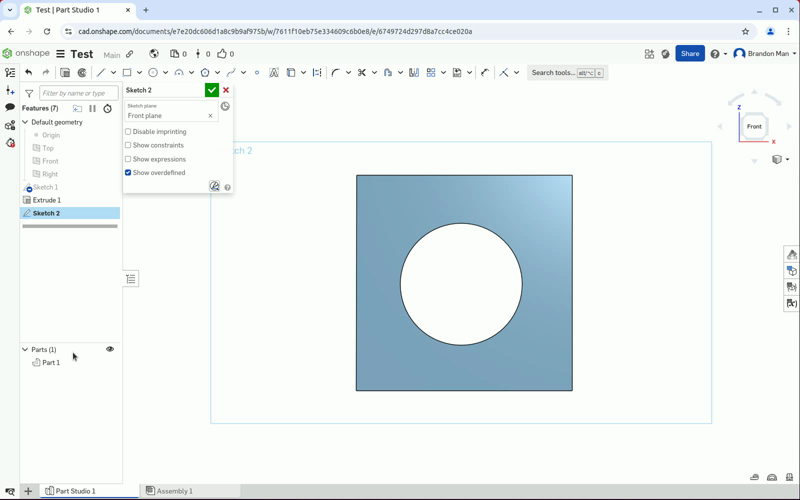
key(y)
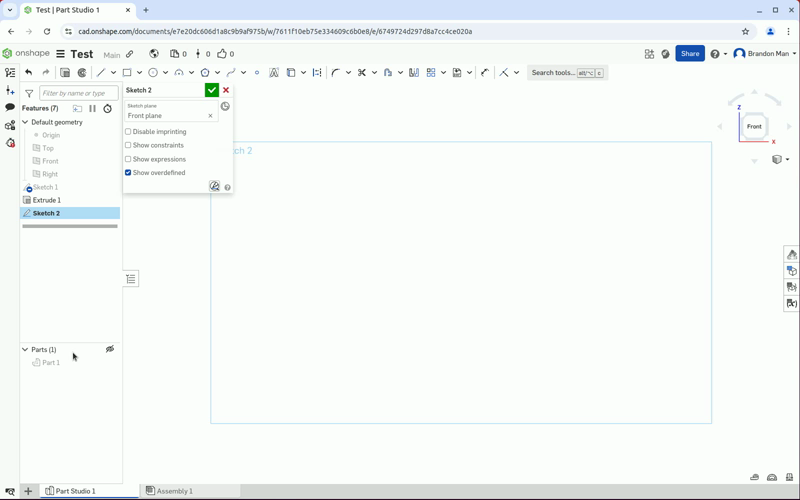
key(c)
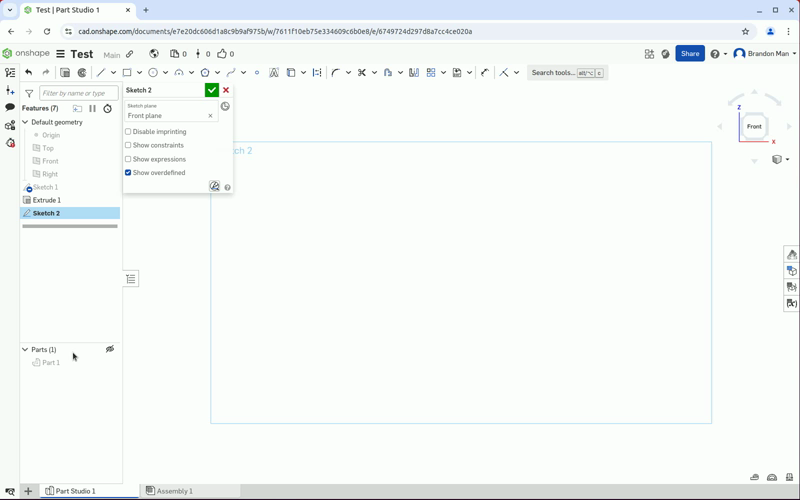
key_down(shift)
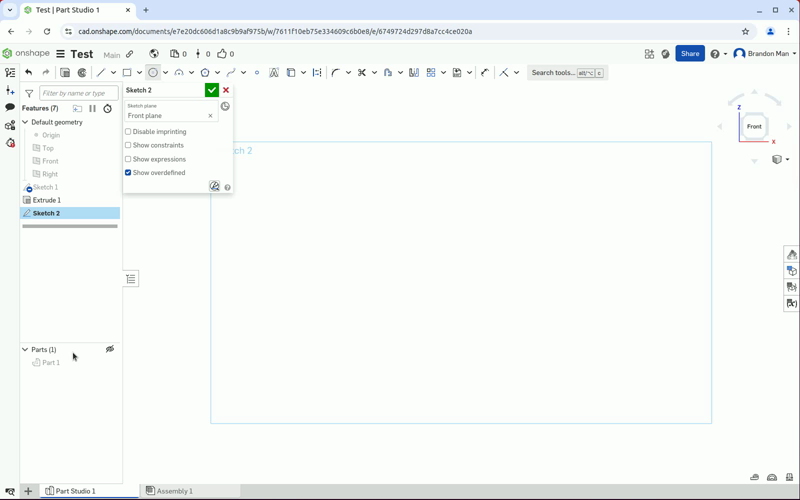
mouse_move(461, 282)
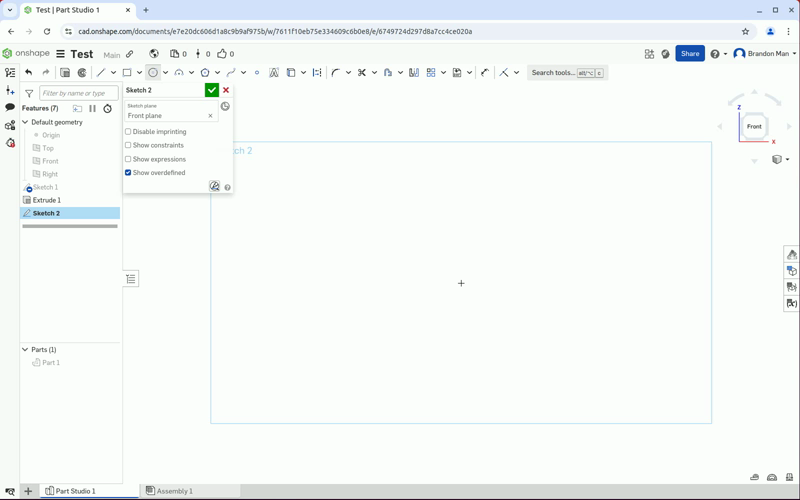
click(461, 282)
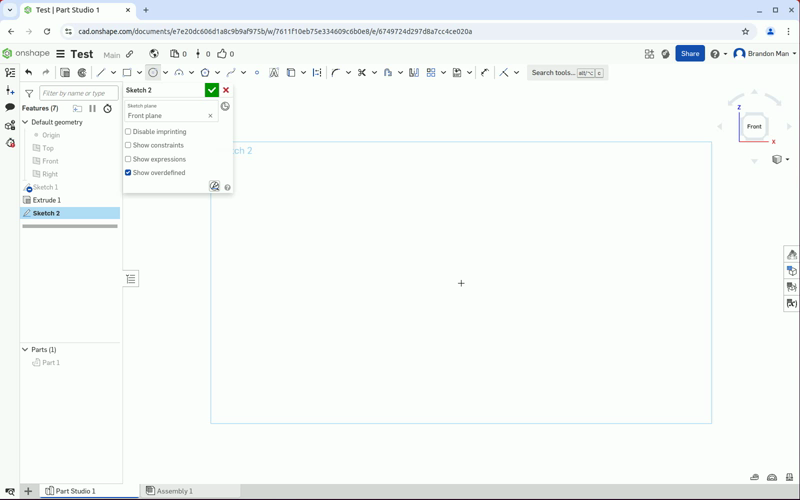
key_up(shift)
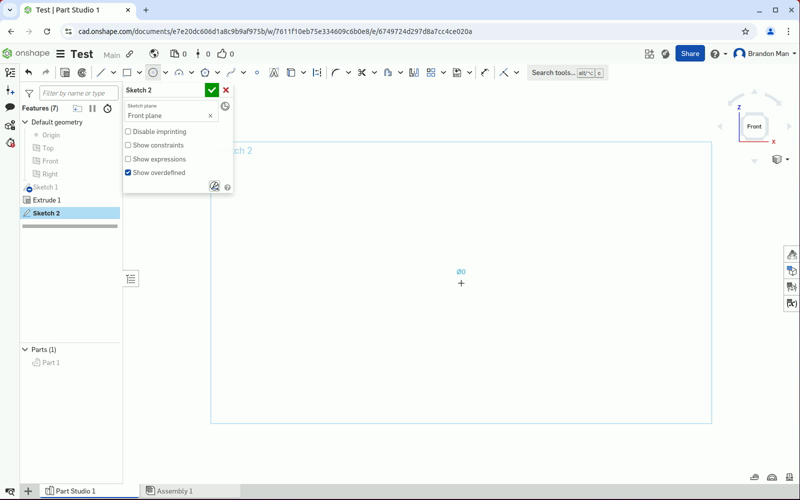
mouse_move(503, 282)
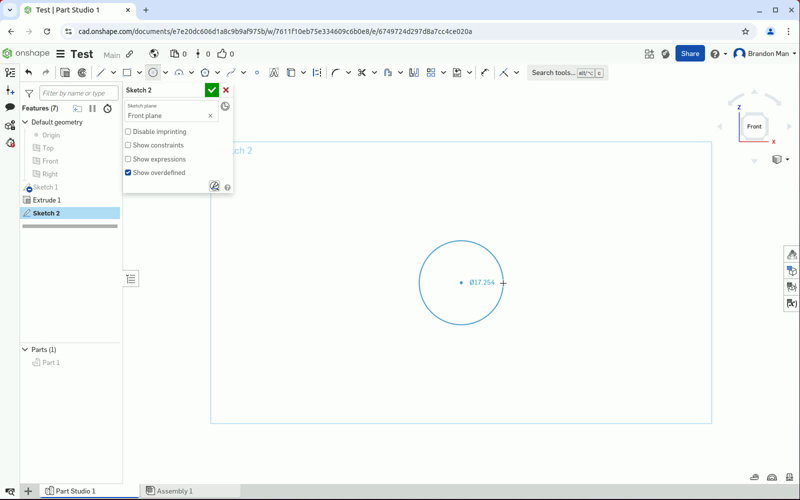
click(503, 282)
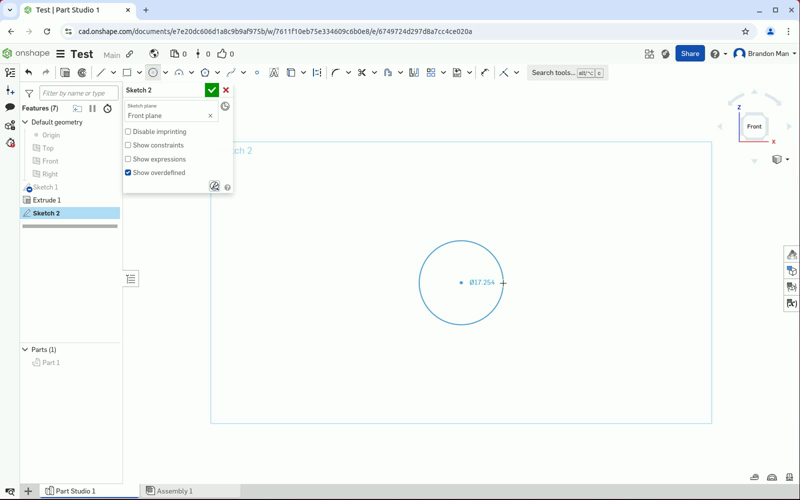
key(esc)
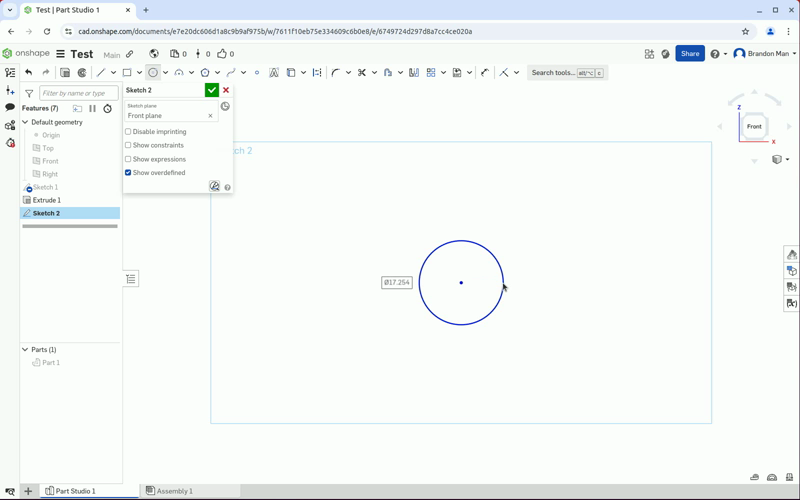
mouse_move(479, 264)
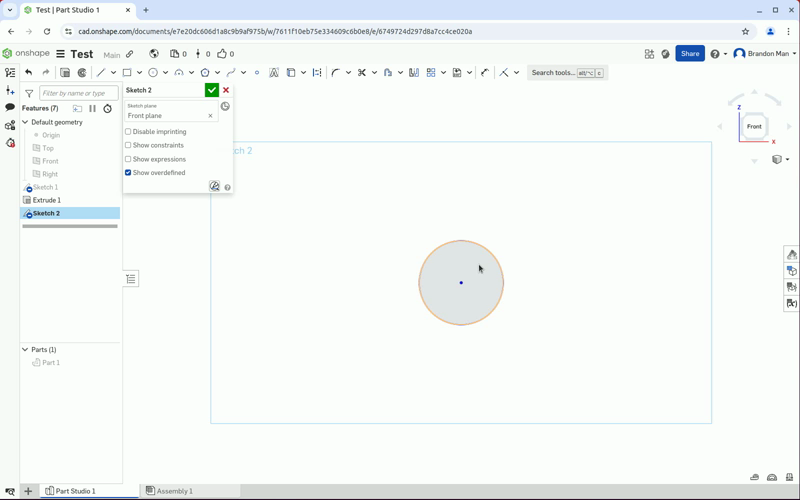
click(479, 264)
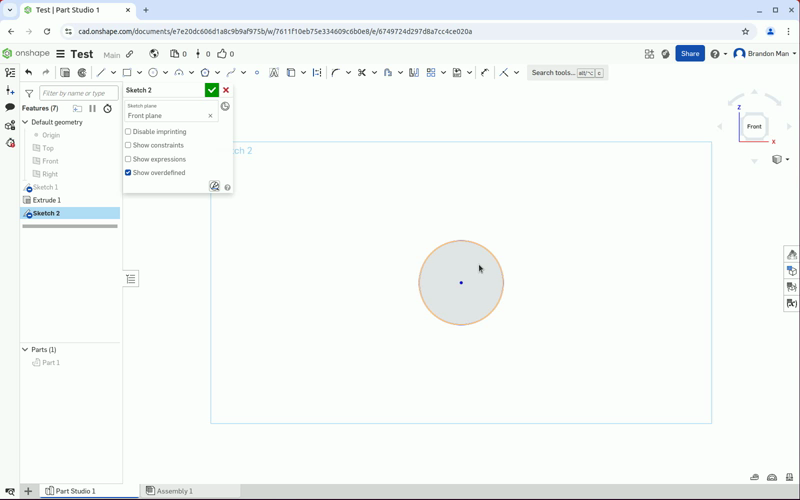
mouse_move(73, 352)
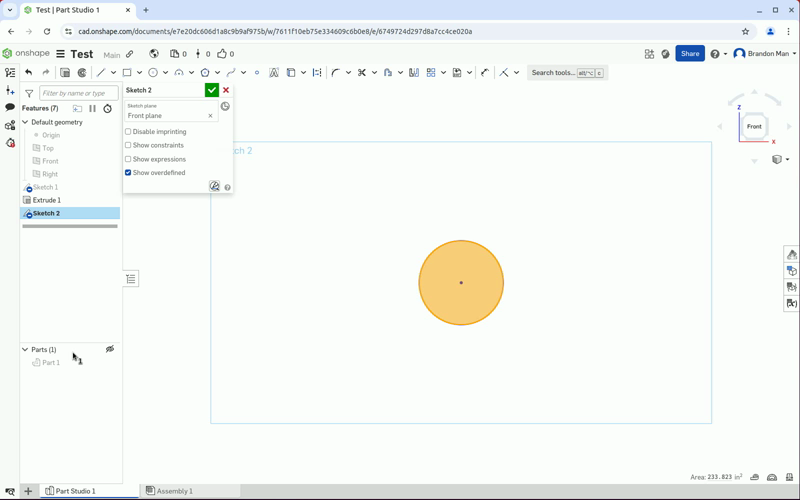
key(shift+y)
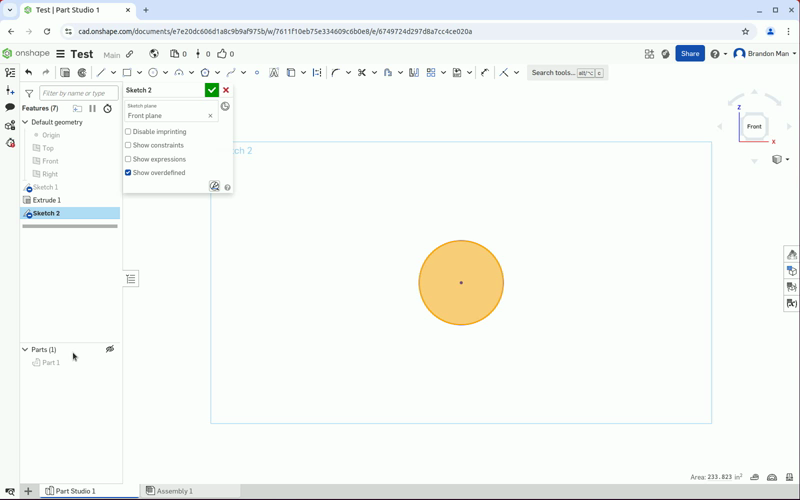
key(shift+e)
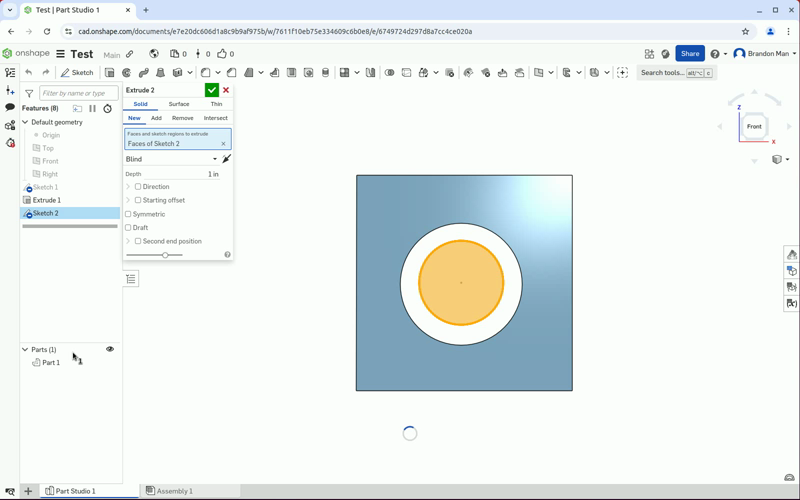
mouse_move(143, 106)
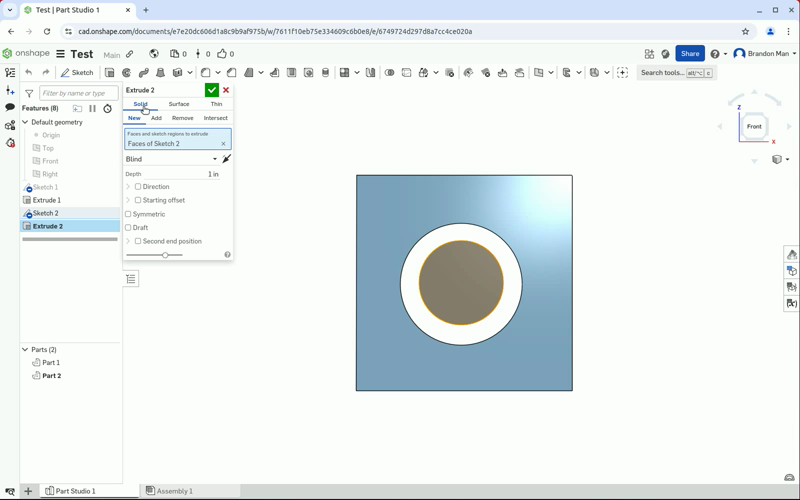
click(143, 106)
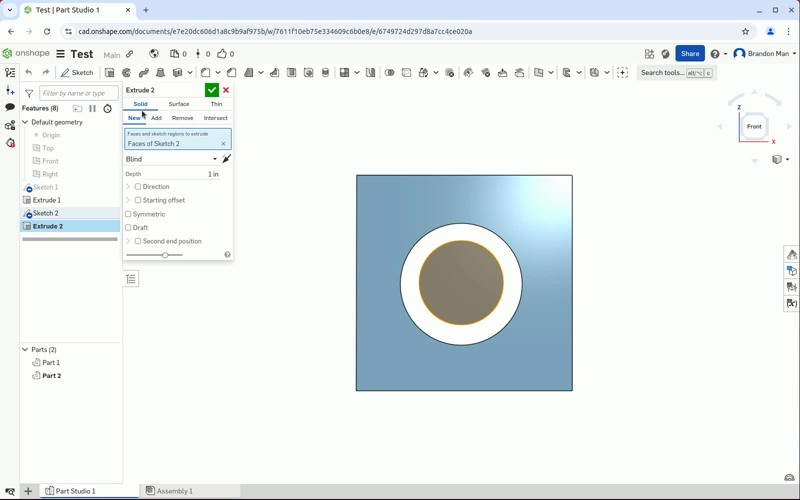
mouse_move(137, 120)
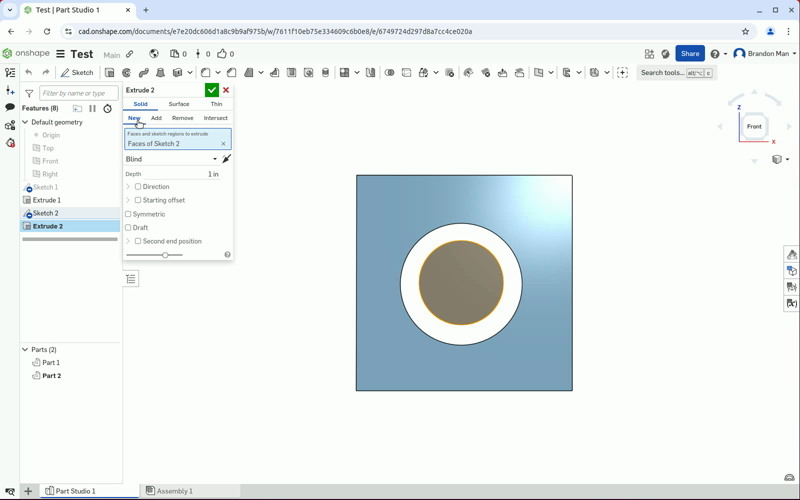
click(137, 120)
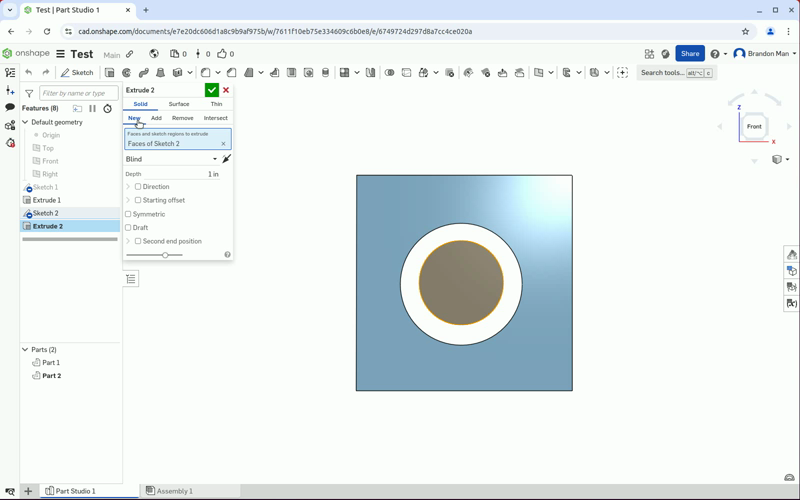
key(tab, 4)
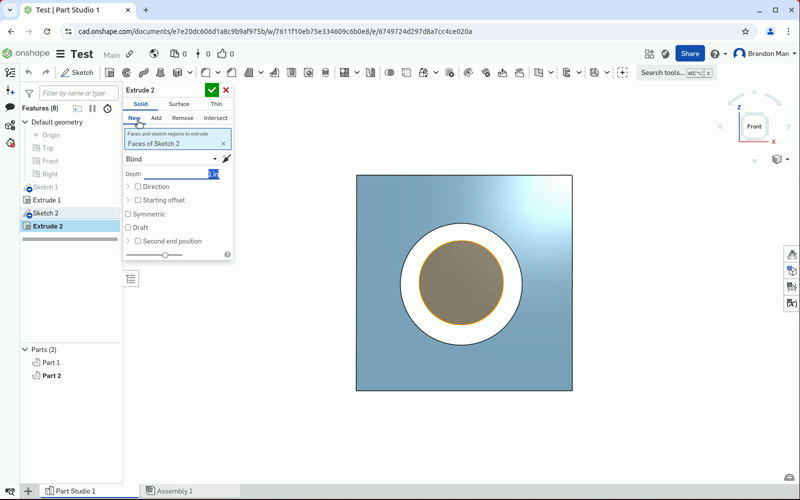
text(14.443)
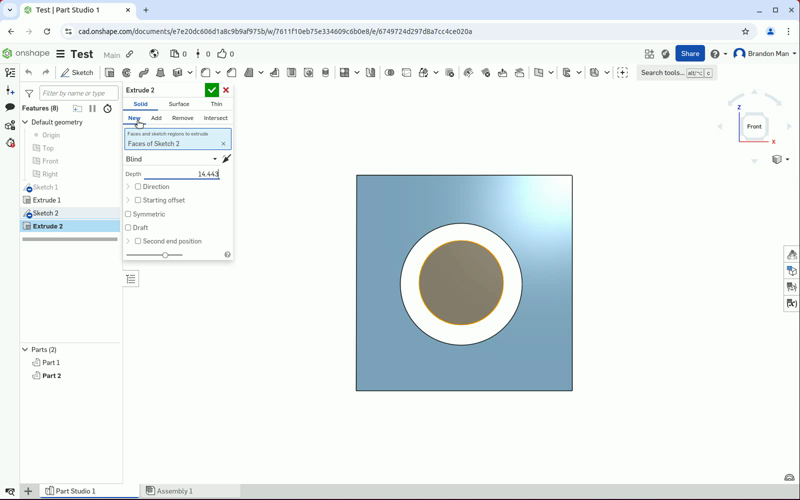
key(enter)
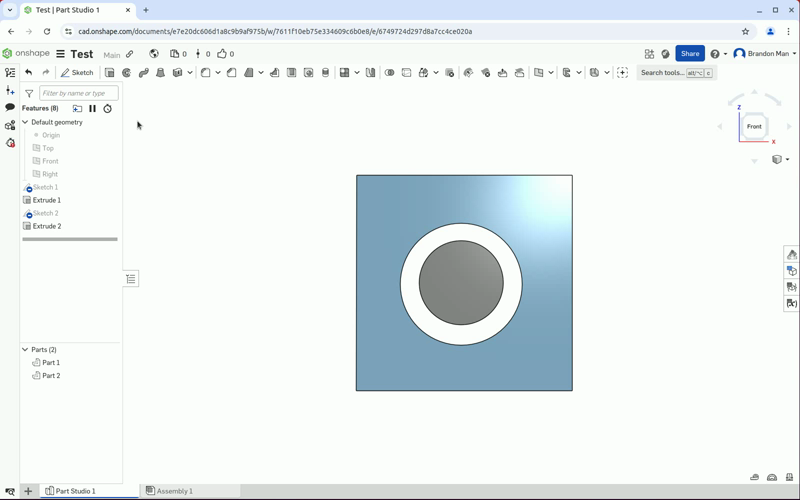
key(shift+h)
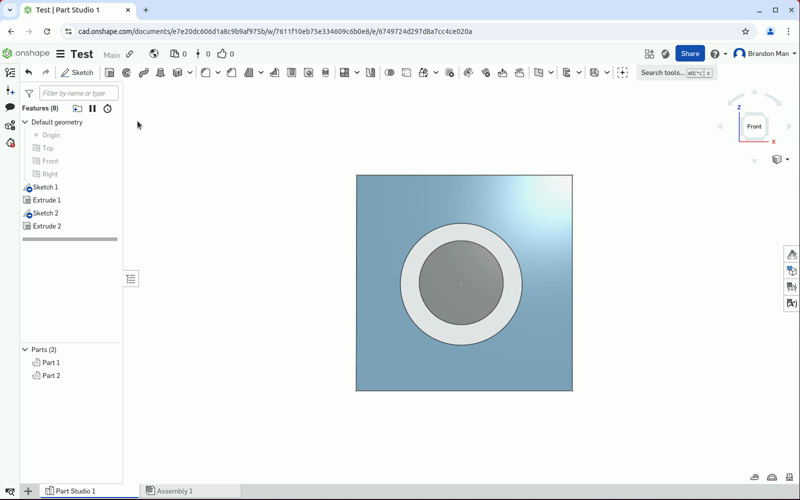
key(shift+h)
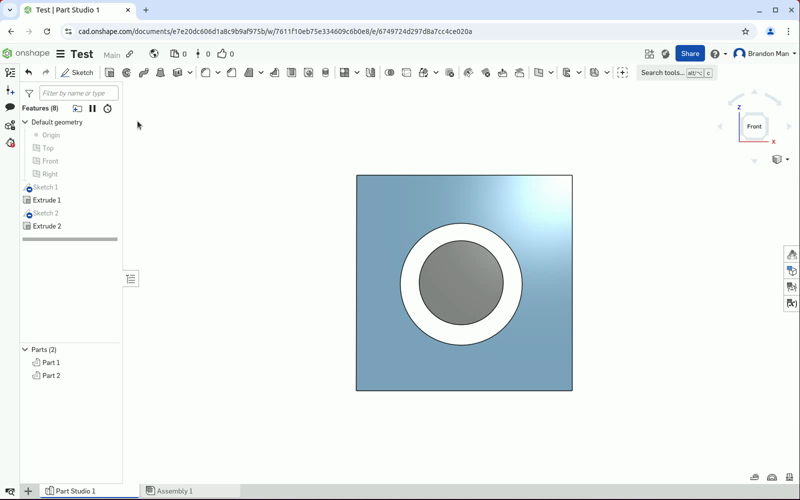
mouse_move(73, 189)
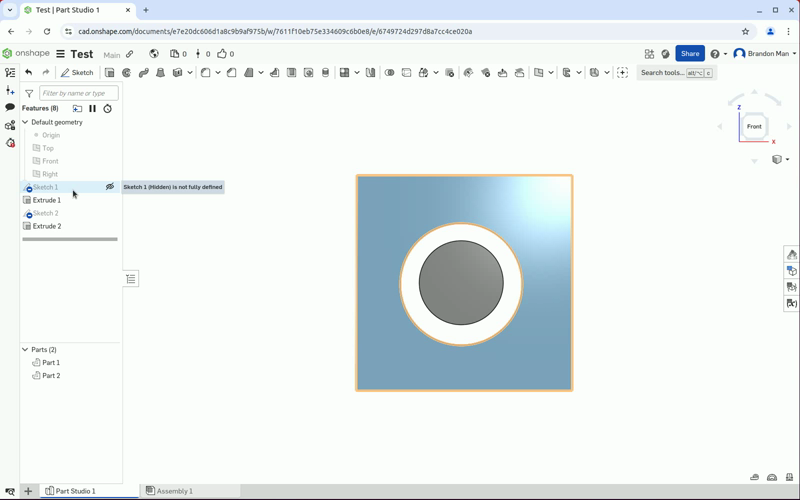
click(73, 189)
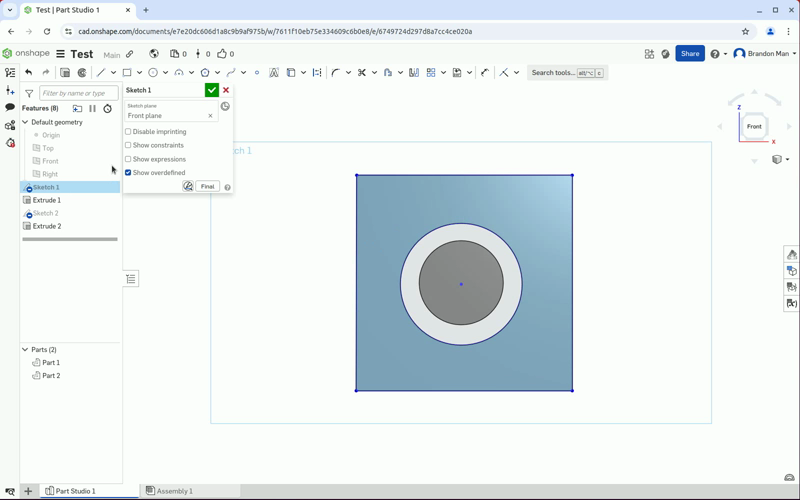
mouse_move(229, 92)
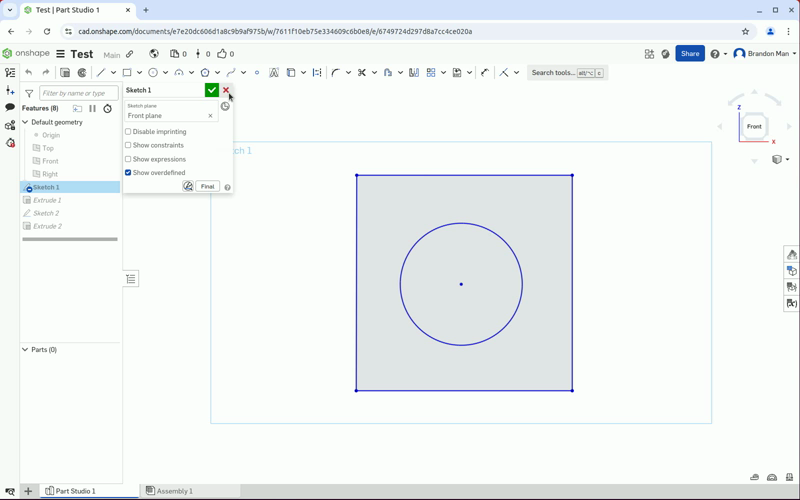
click(229, 92)
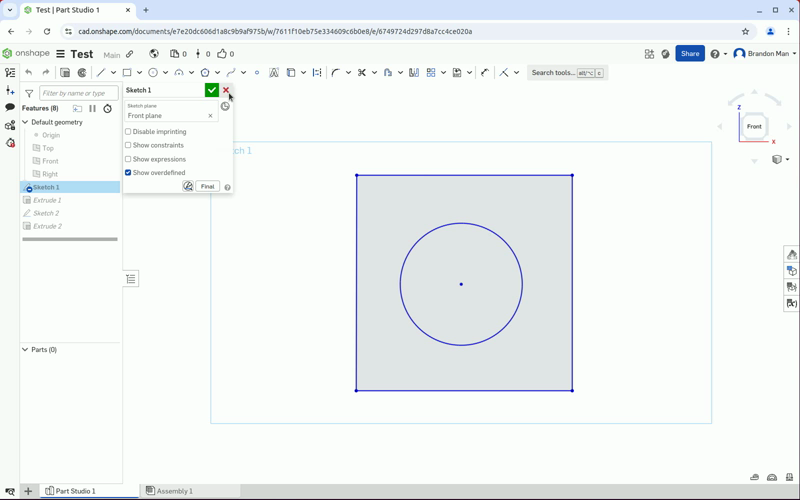
key(shift+s)
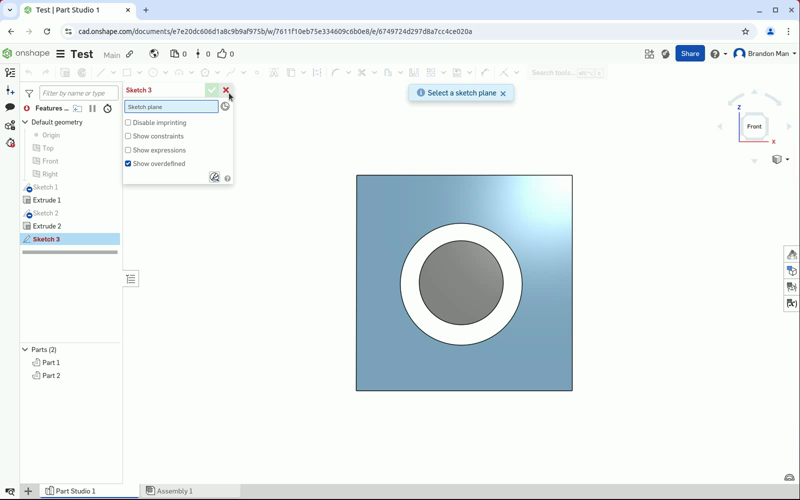
mouse_move(73, 163)
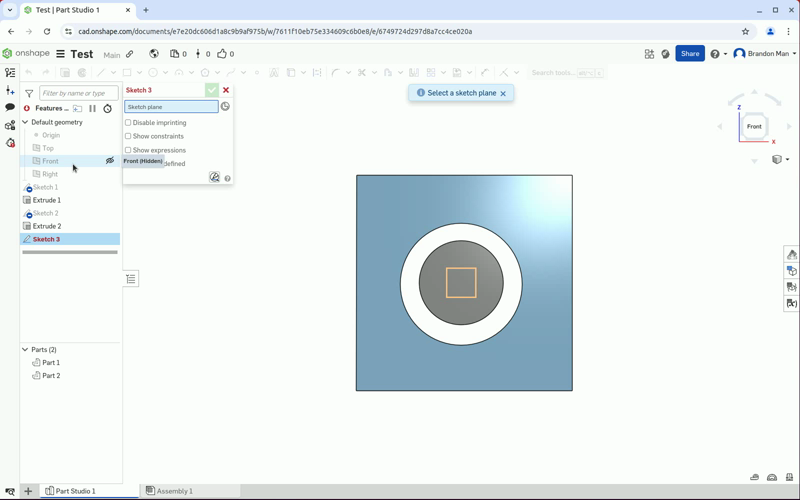
click(73, 163)
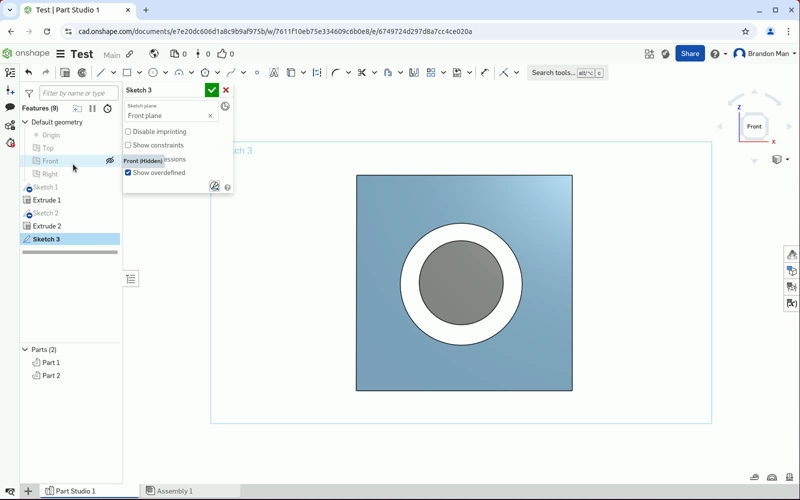
mouse_move(73, 352)
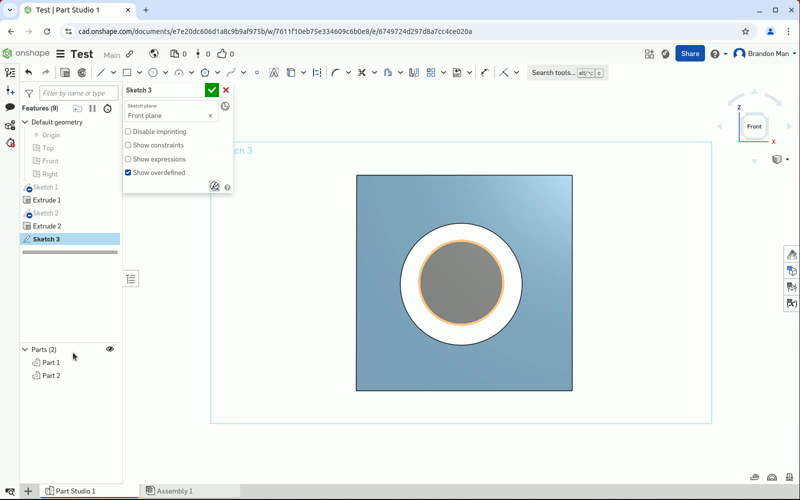
key(y)
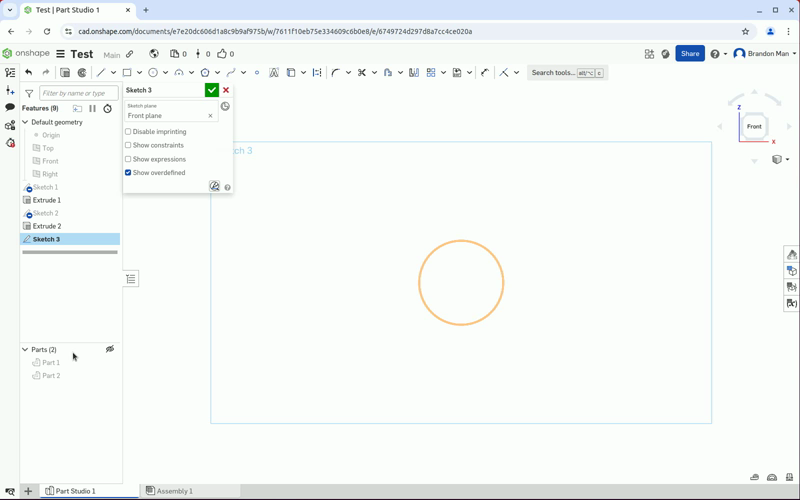
key(c)
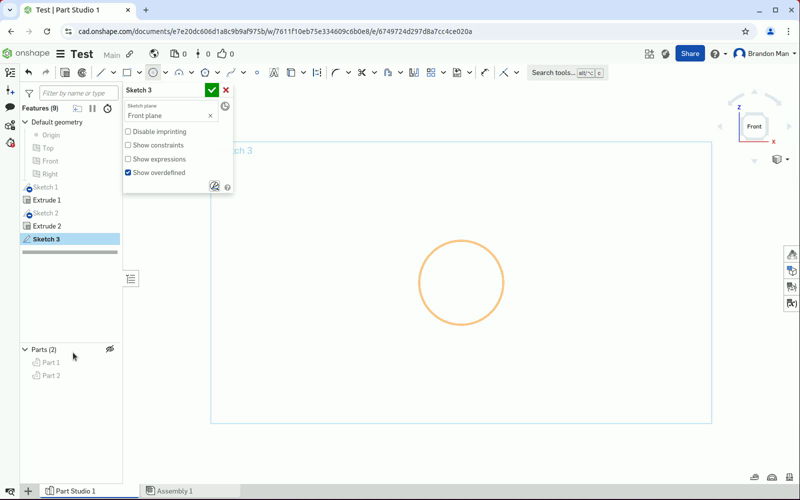
key_down(shift)
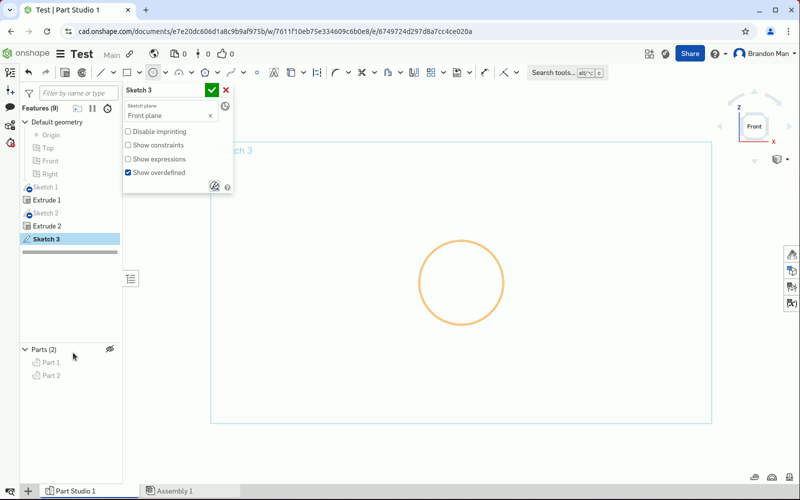
mouse_move(461, 282)
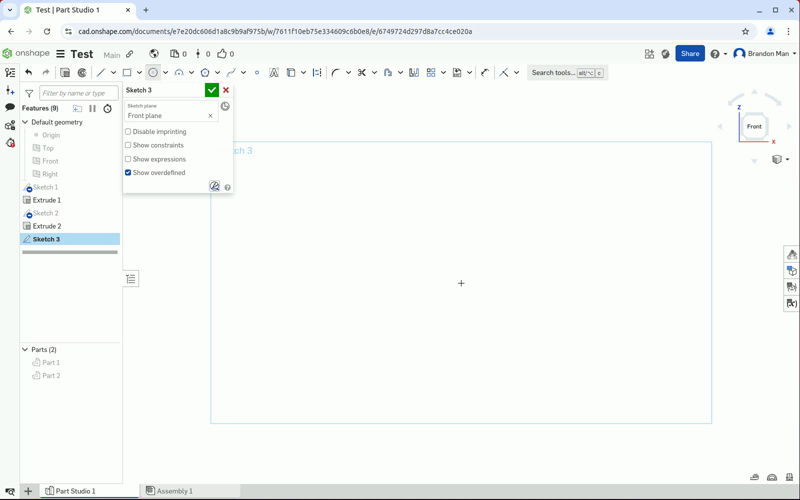
click(461, 282)
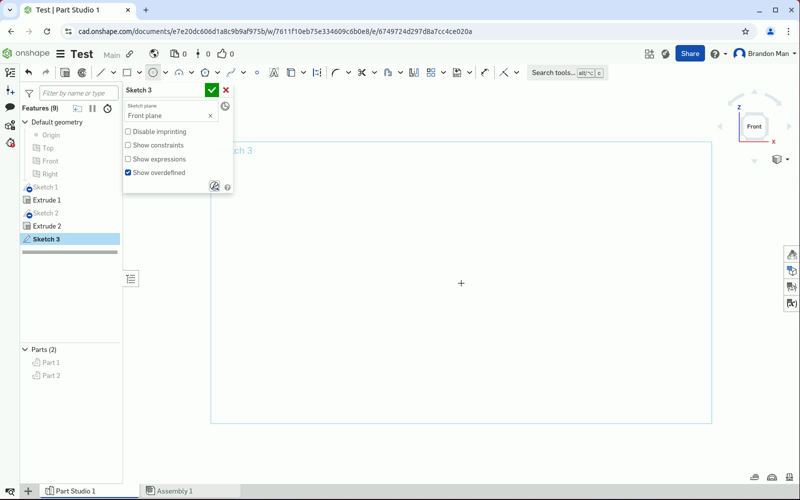
key_up(shift)
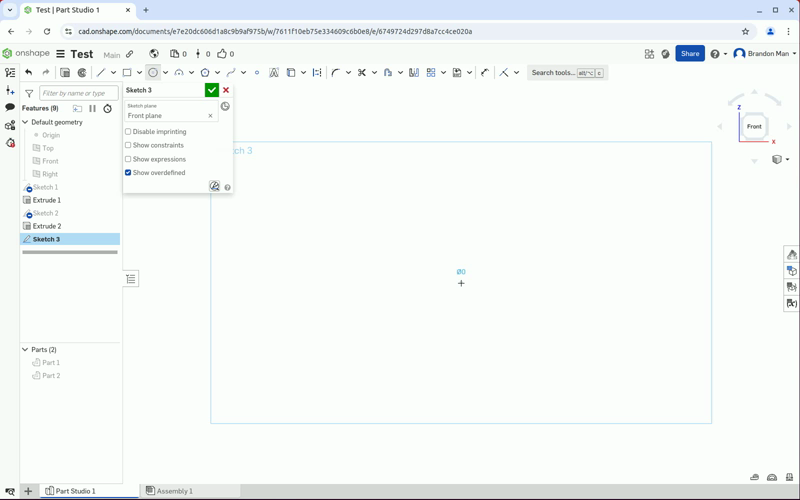
mouse_move(522, 282)
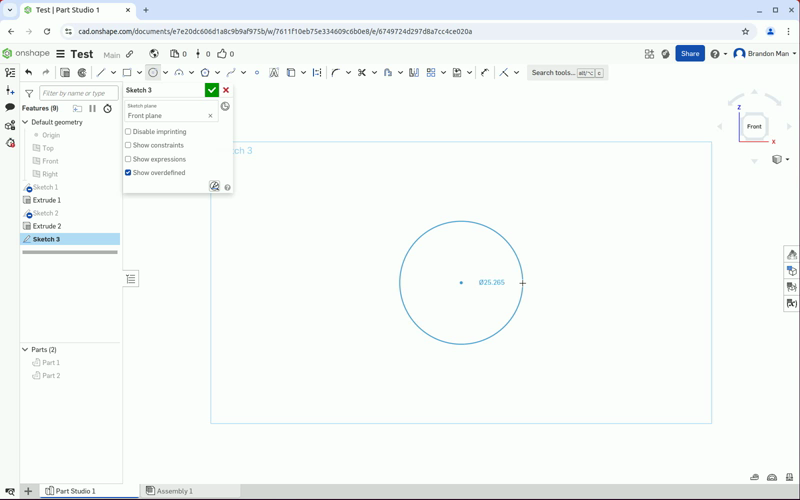
click(522, 282)
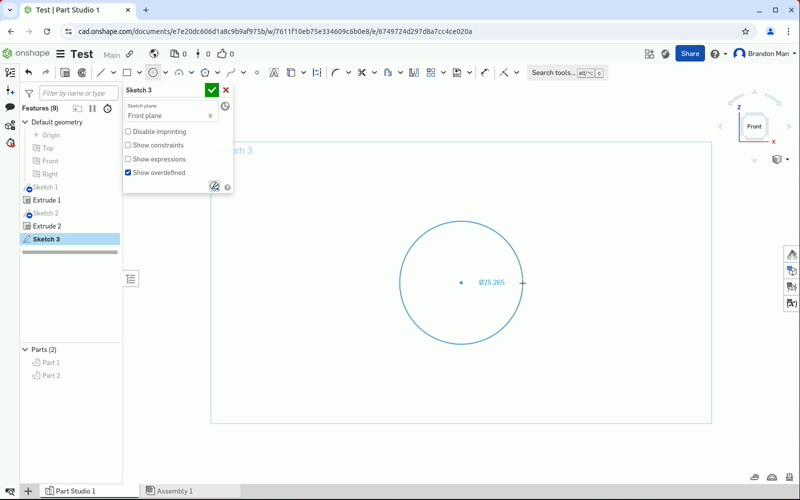
key(esc)
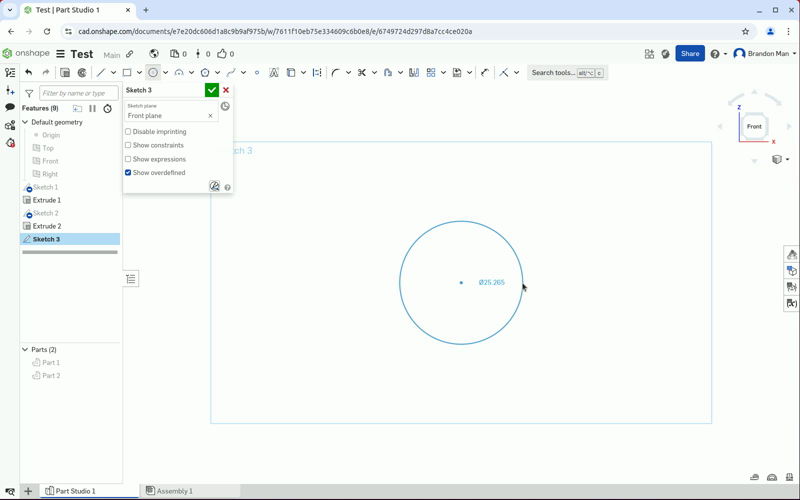
key(c)
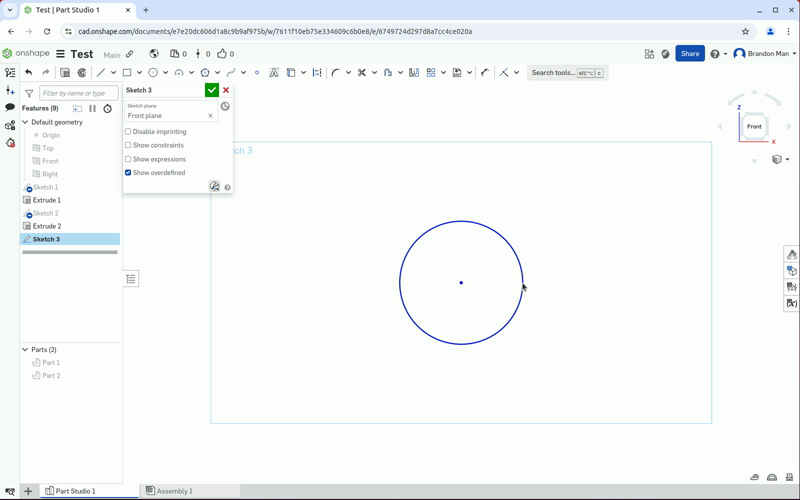
key_down(shift)
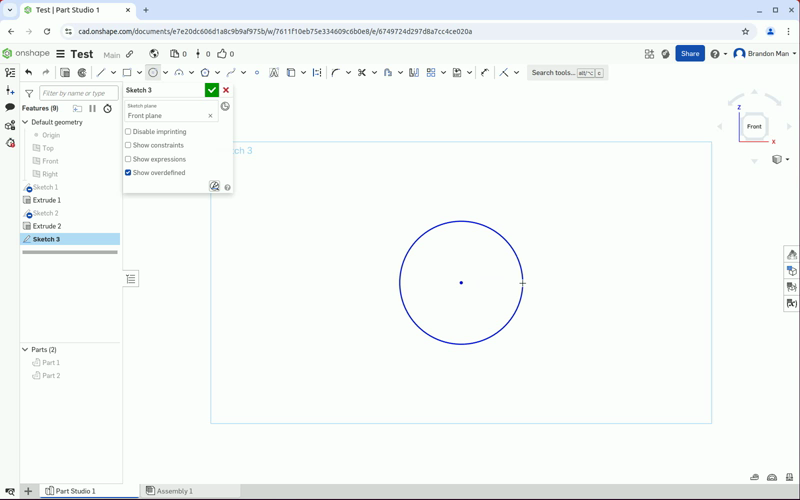
mouse_move(461, 282)
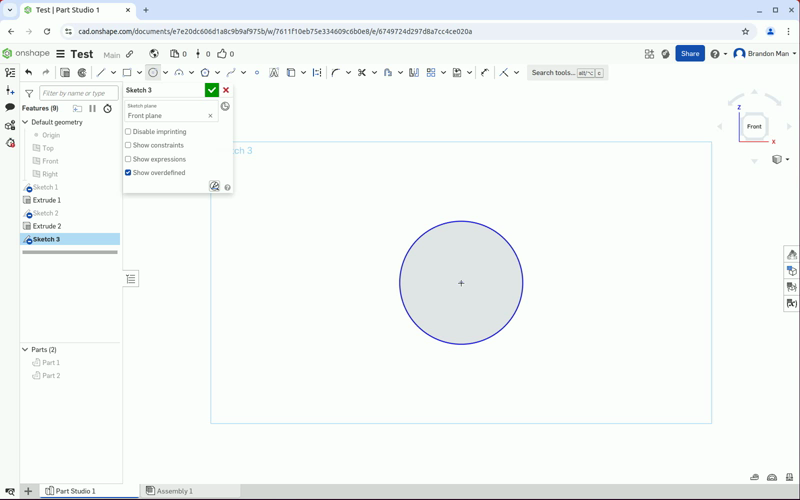
click(461, 282)
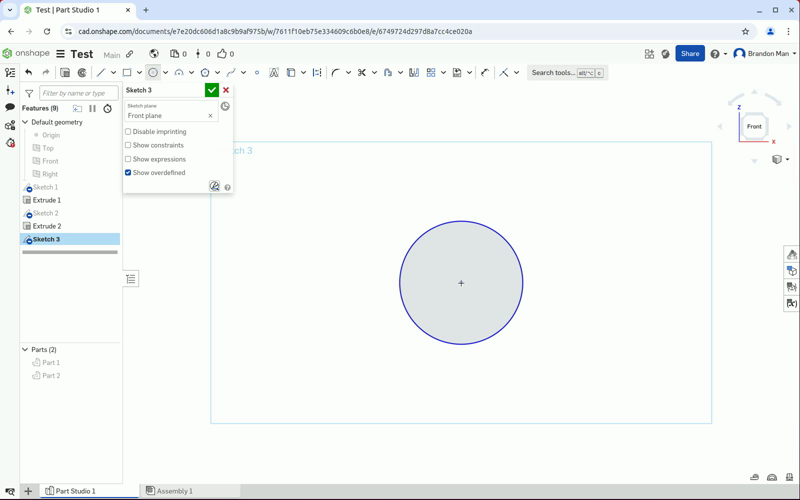
key_up(shift)
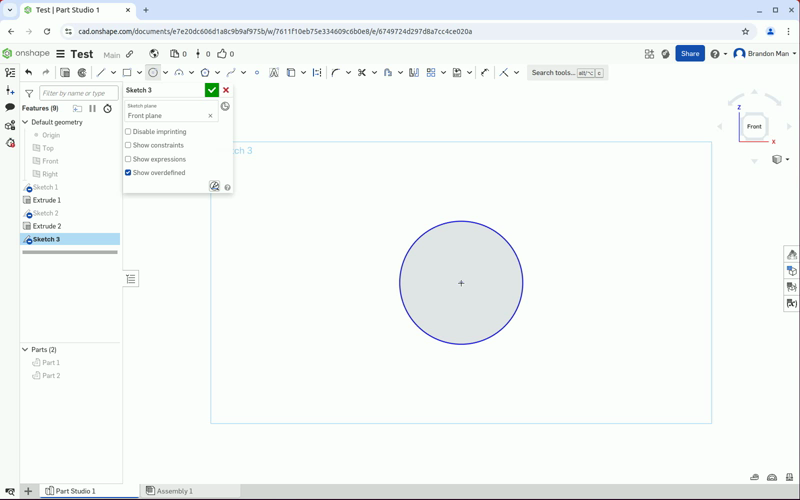
mouse_move(502, 282)
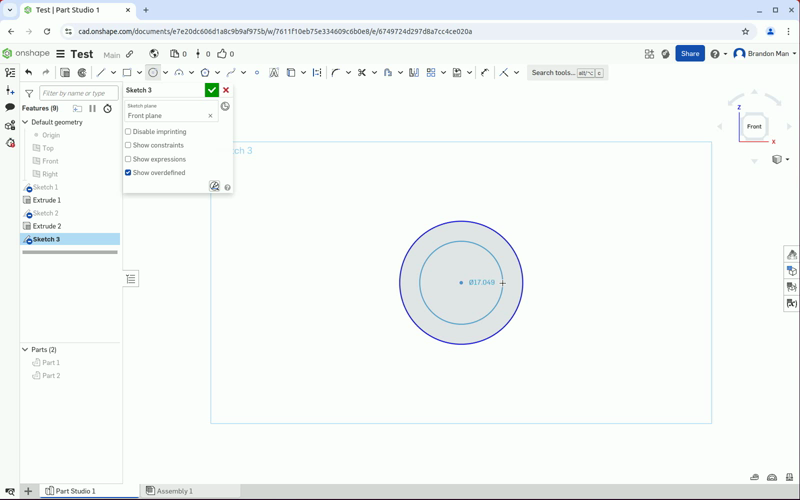
click(502, 282)
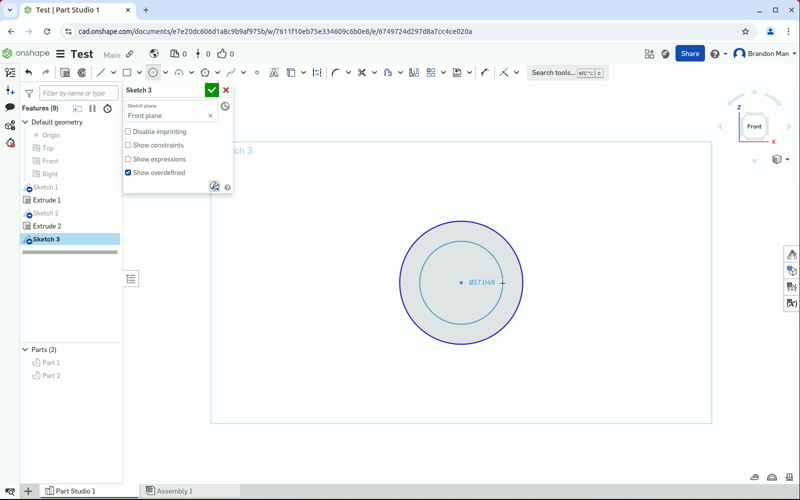
key(esc)
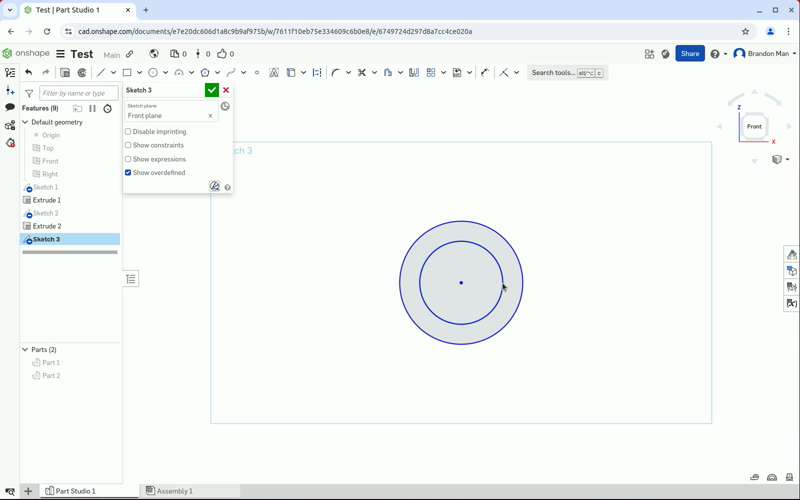
mouse_move(439, 232)
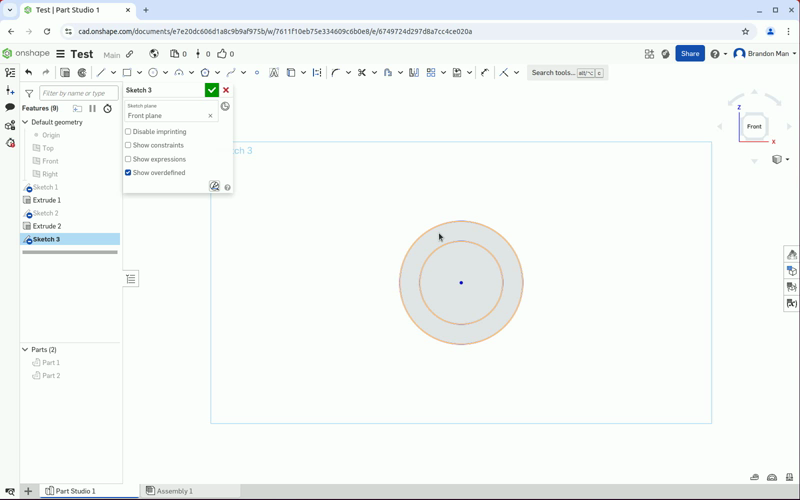
click(439, 232)
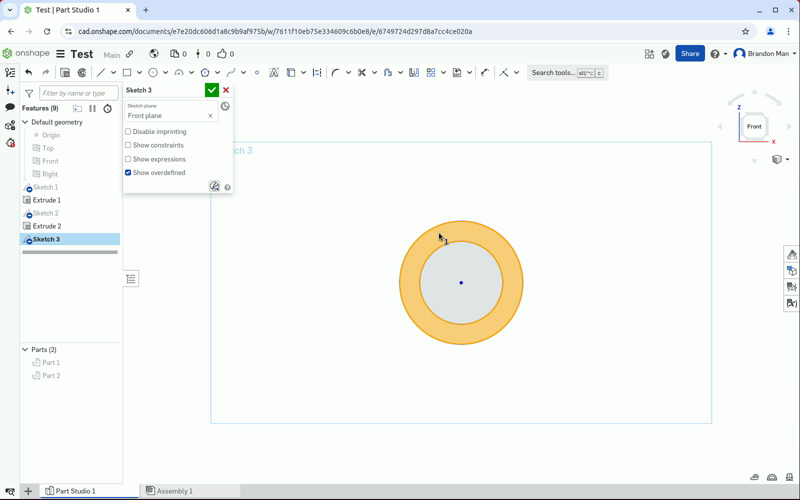
mouse_move(73, 352)
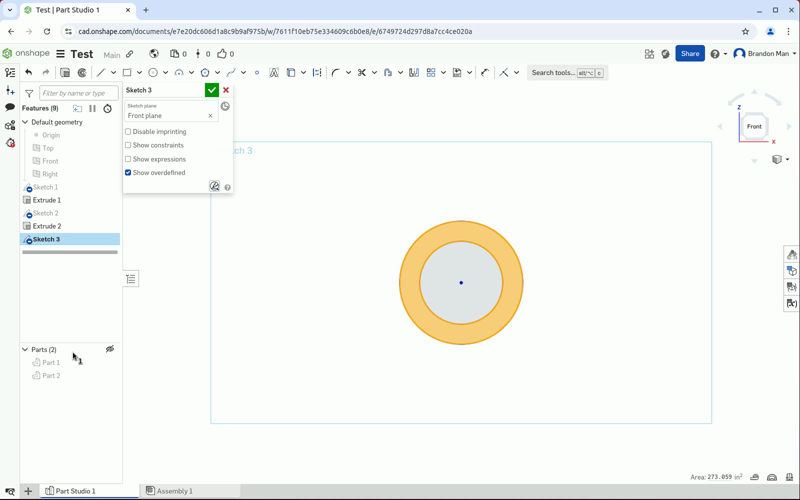
key(shift+y)
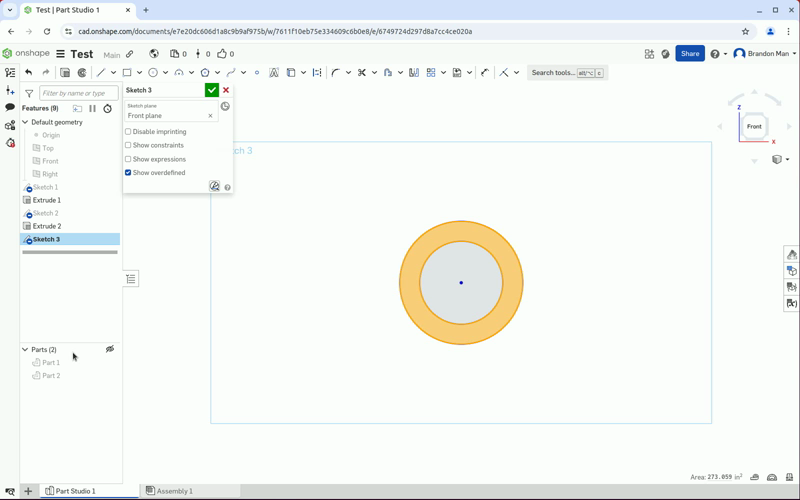
key(shift+e)
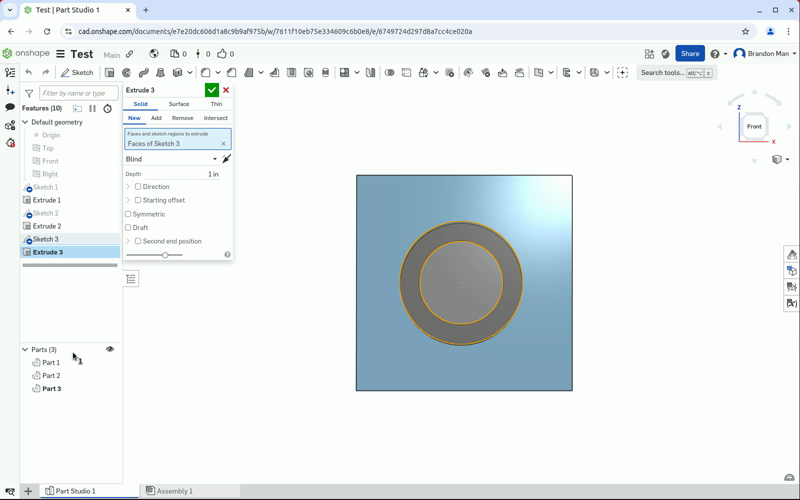
mouse_move(143, 106)
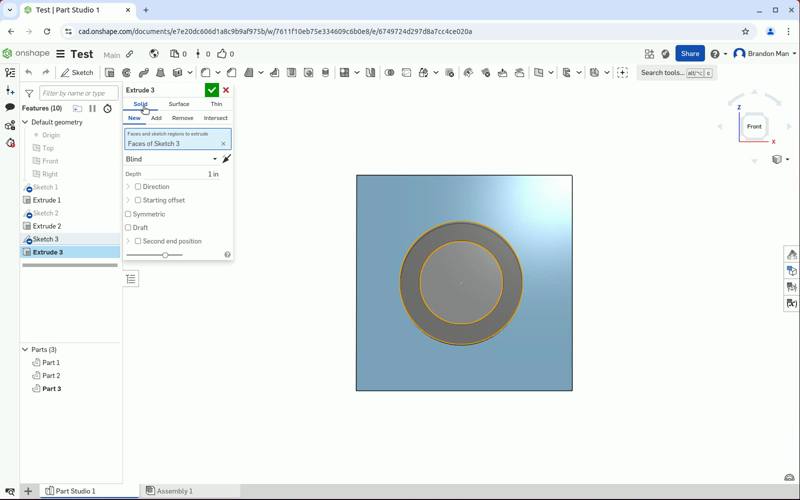
click(143, 106)
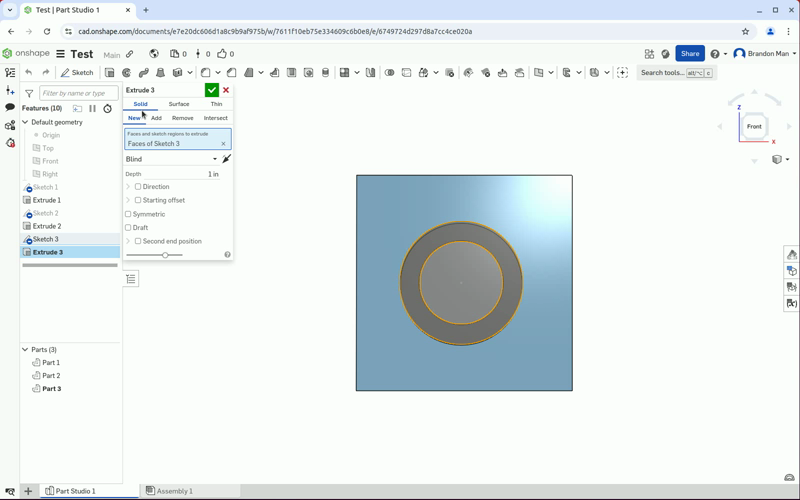
mouse_move(137, 120)
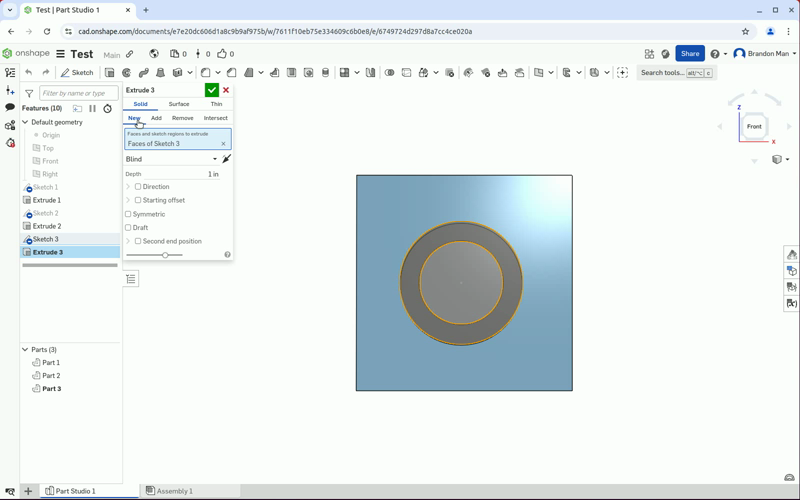
click(137, 120)
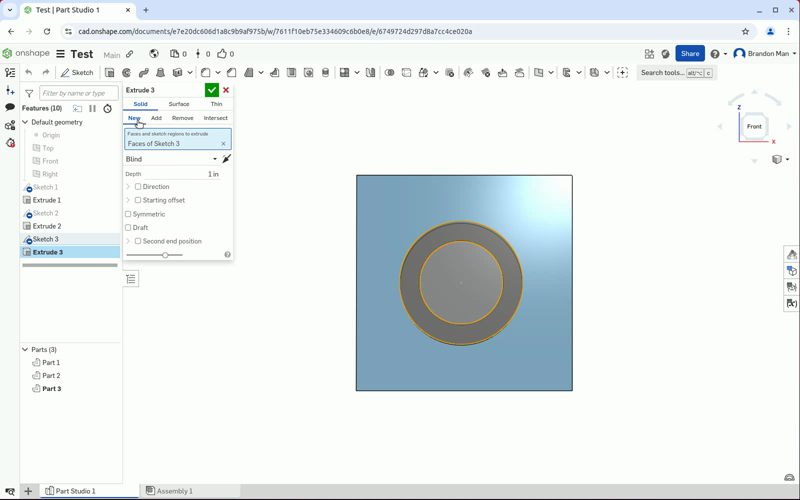
key(tab, 4)
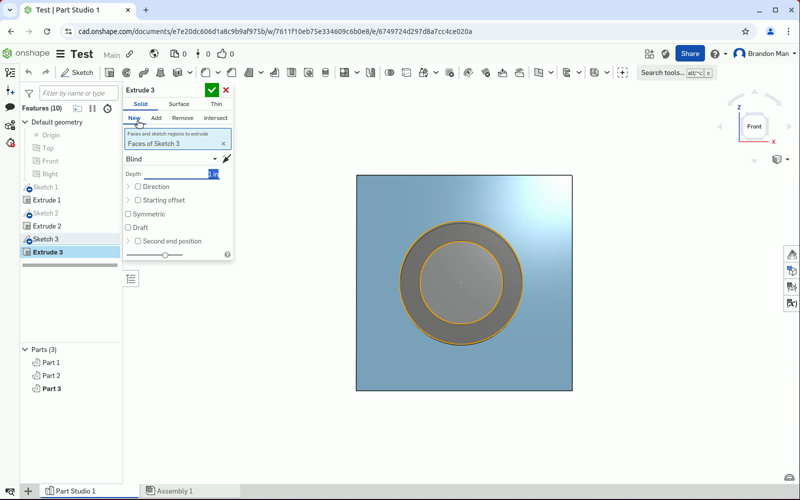
text(14.443)
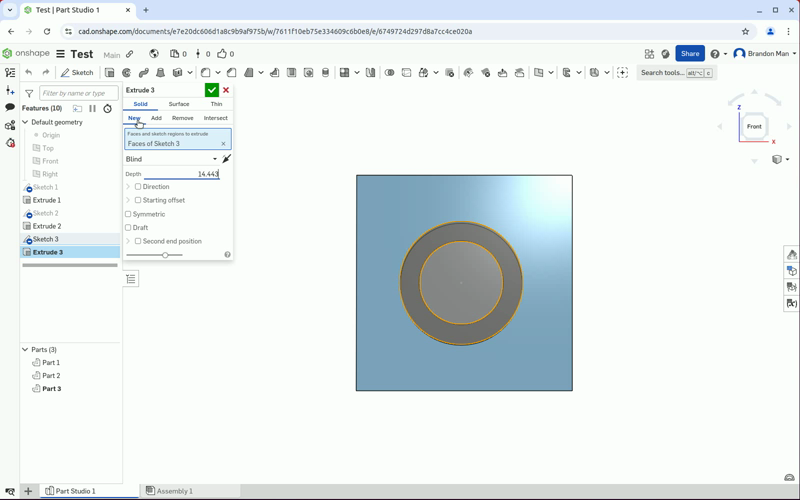
key(enter)
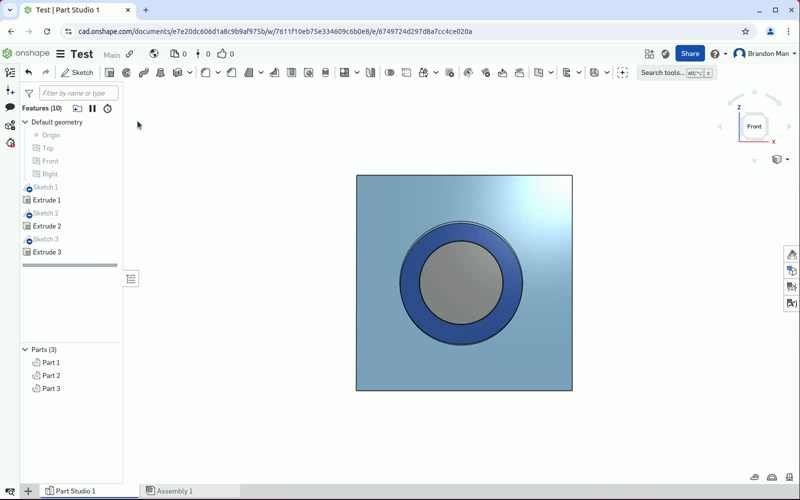
key(shift+h)
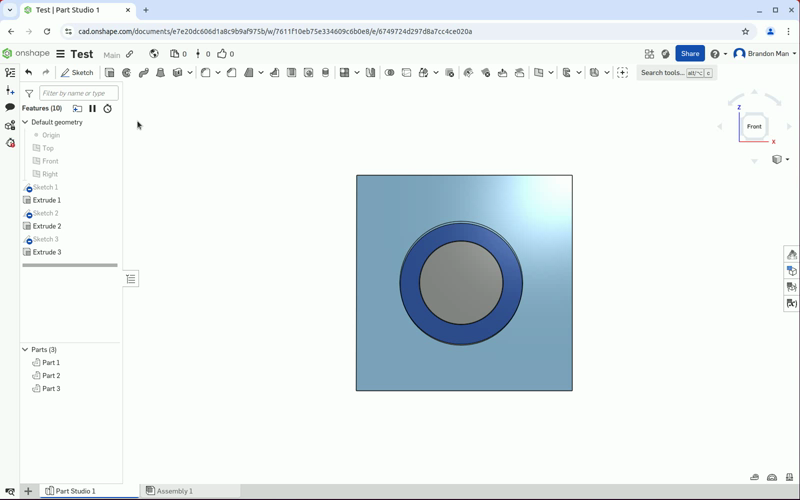
key(shift+h)
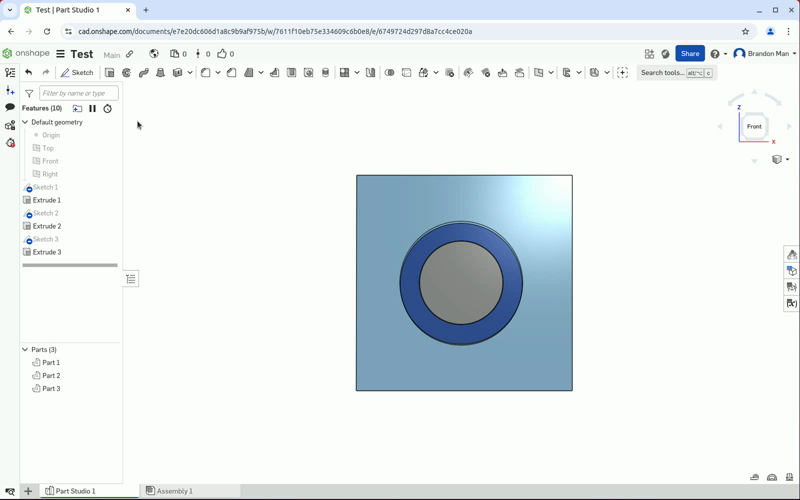
mouse_move(73, 189)
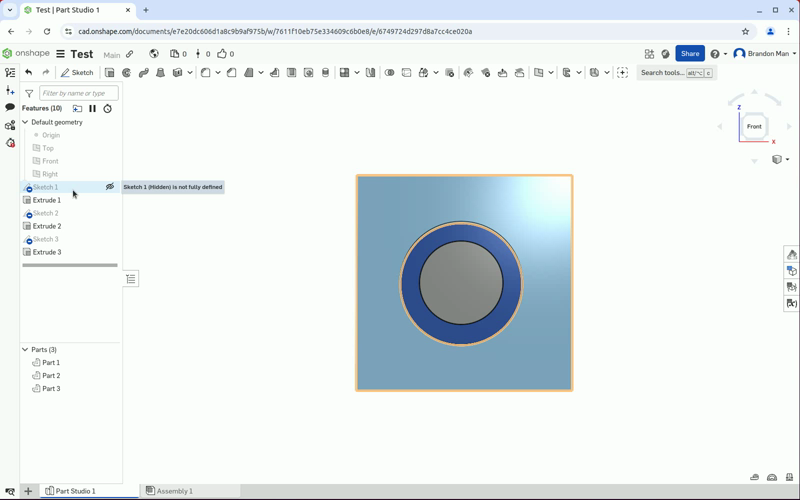
click(73, 189)
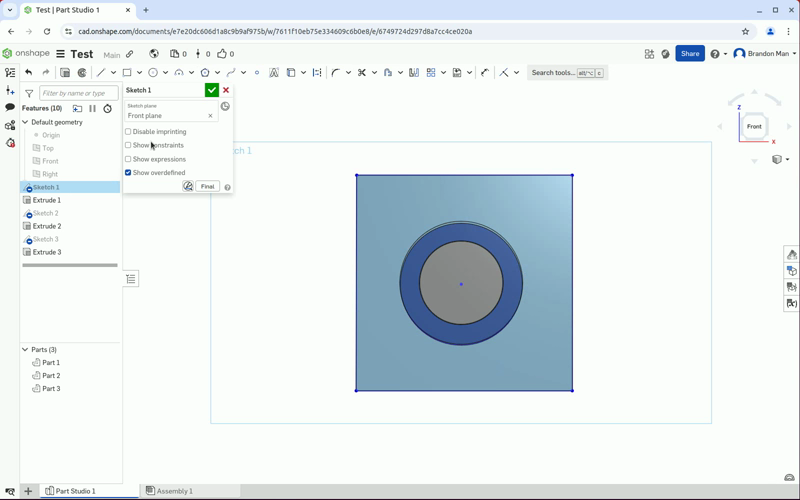
mouse_move(229, 92)
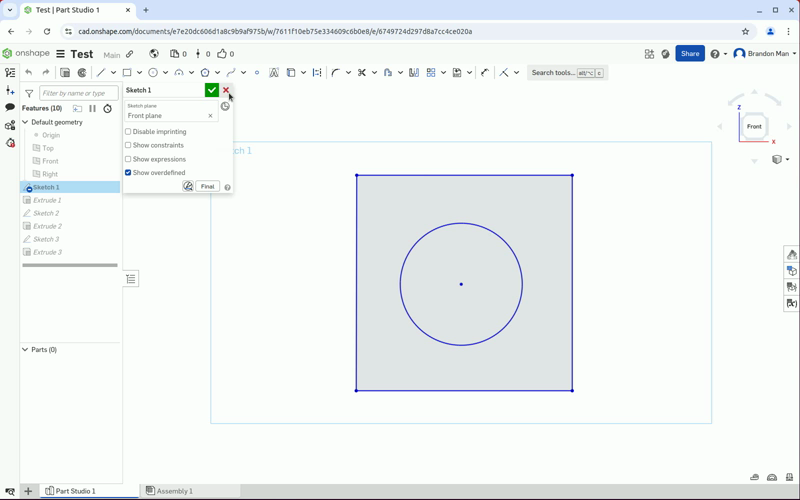
click(229, 92)
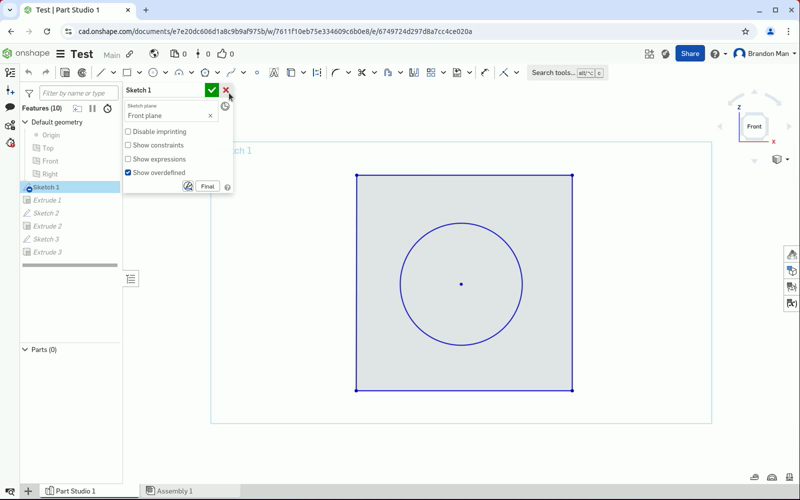
key(shift+s)
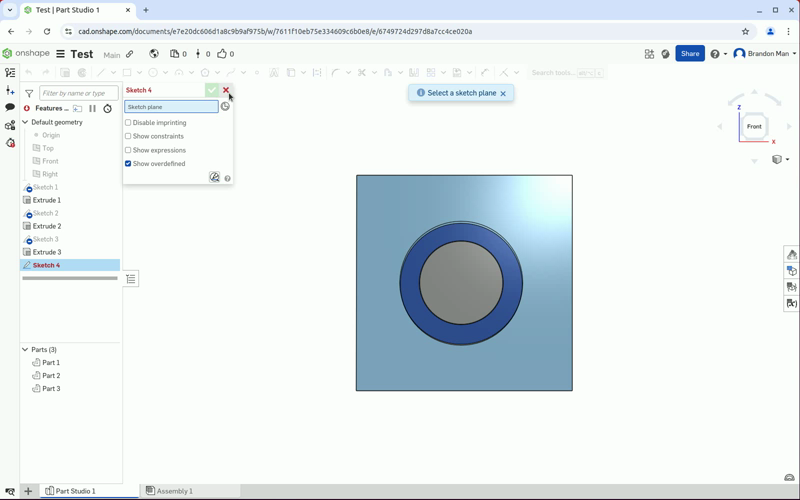
mouse_move(73, 163)
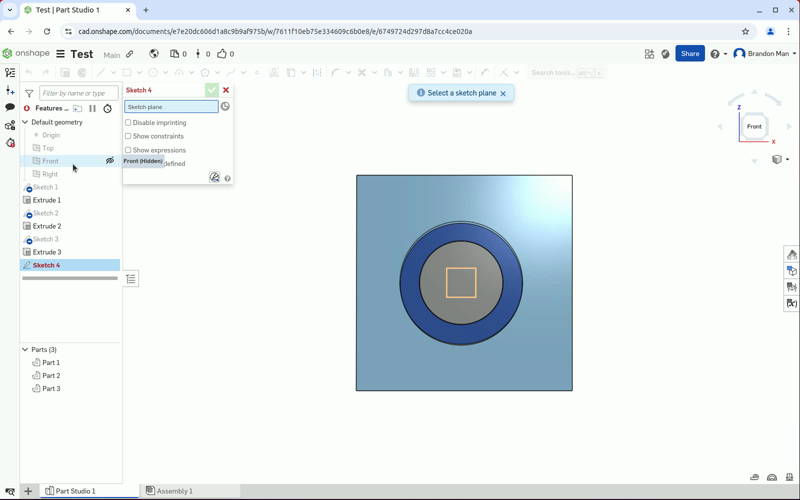
click(73, 163)
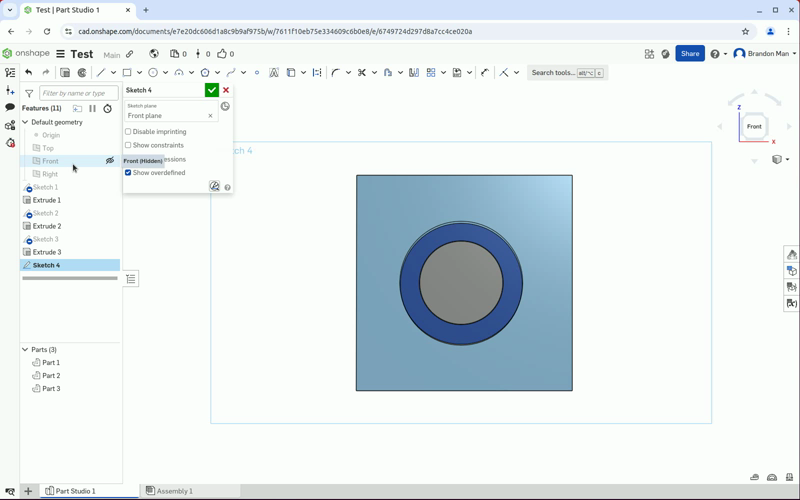
mouse_move(73, 352)
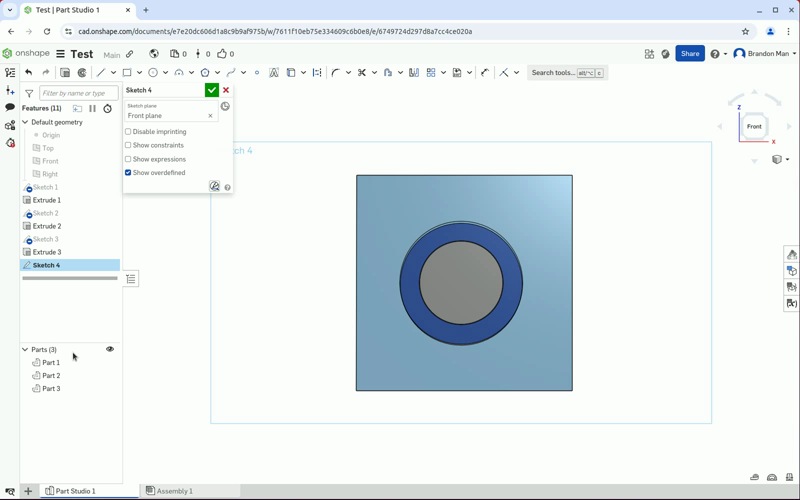
key(y)
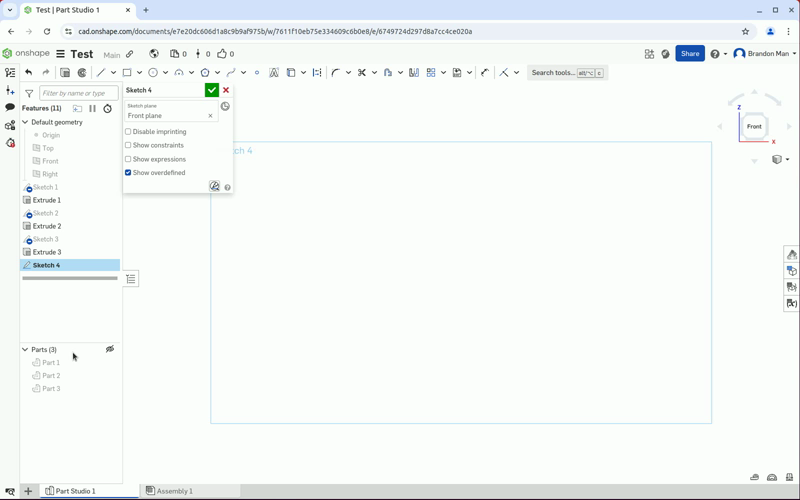
key(c)
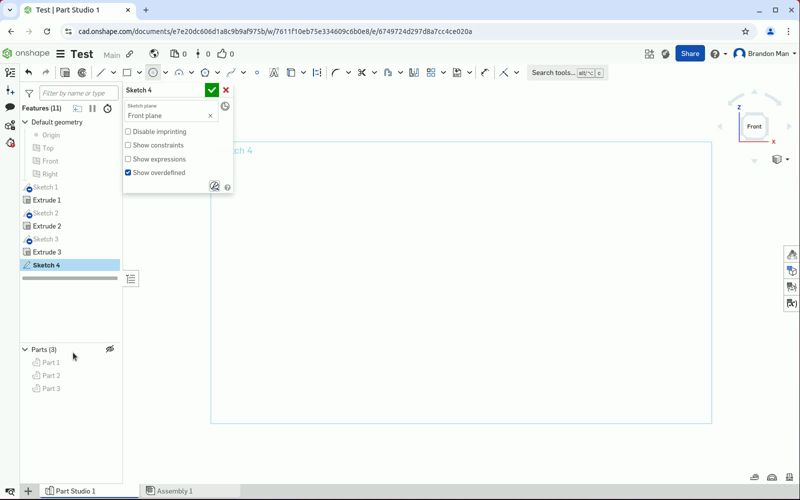
key_down(shift)
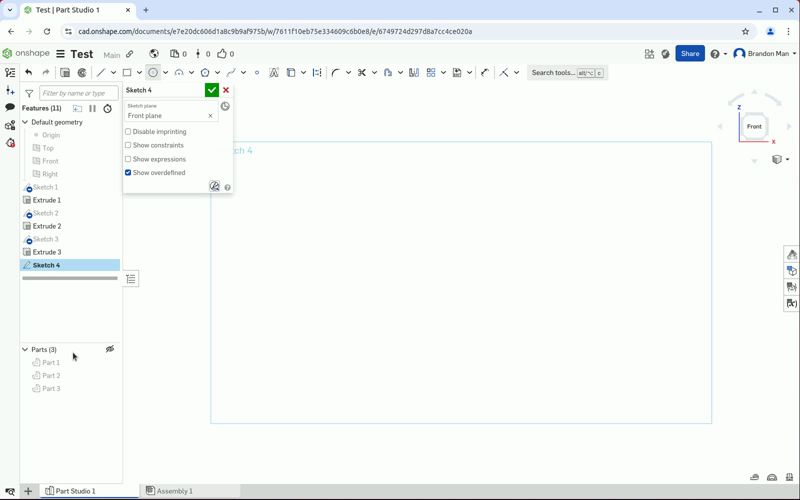
mouse_move(461, 282)
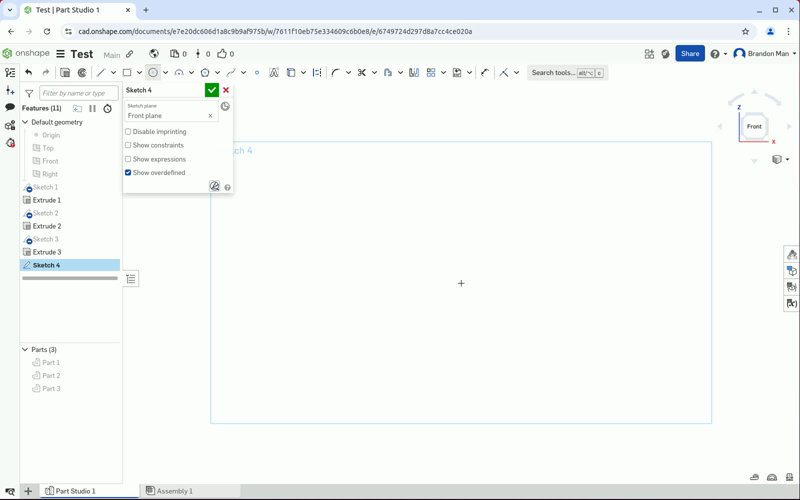
click(461, 282)
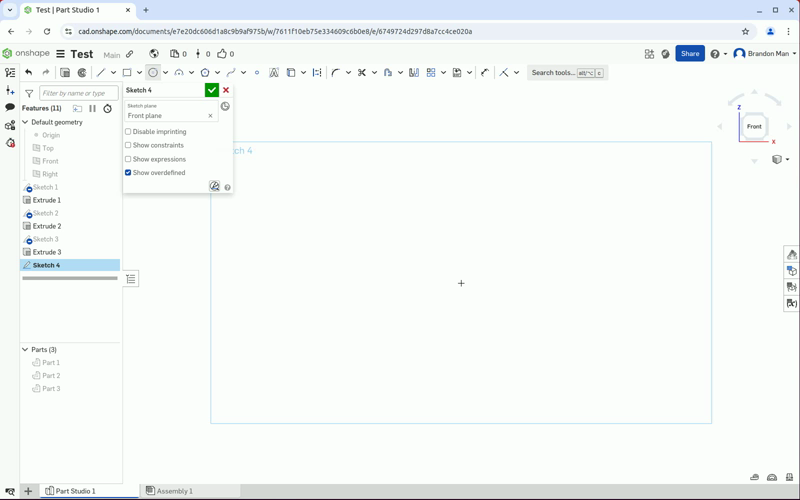
key_up(shift)
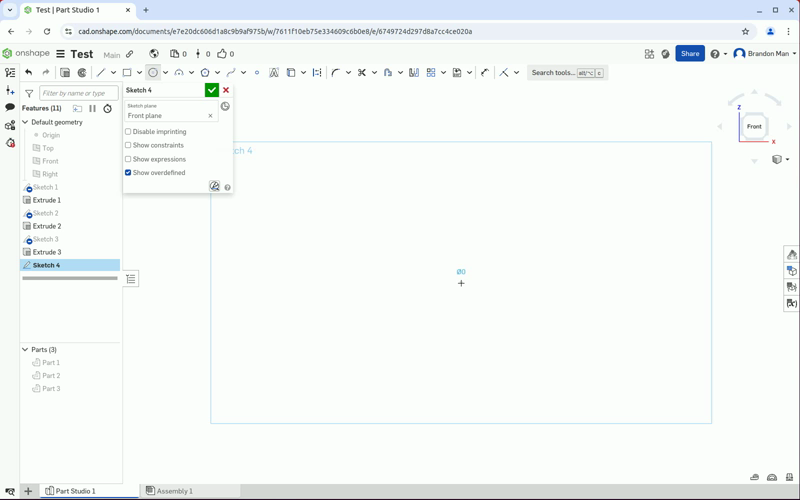
mouse_move(522, 282)
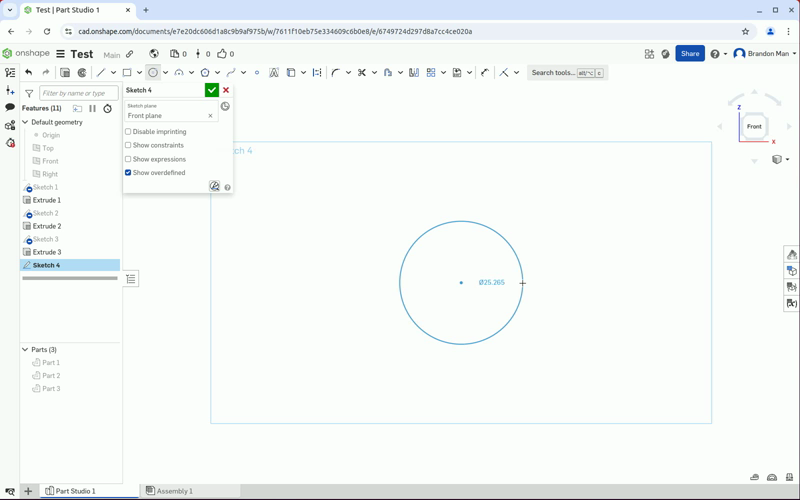
click(522, 282)
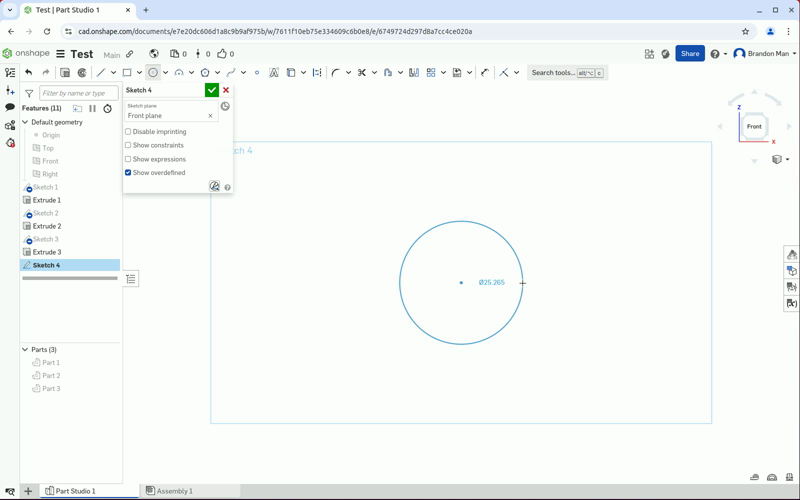
key(esc)
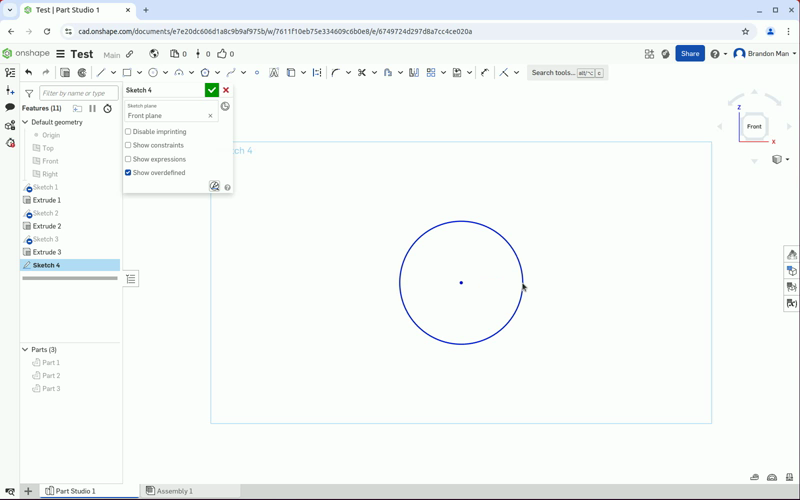
key(c)
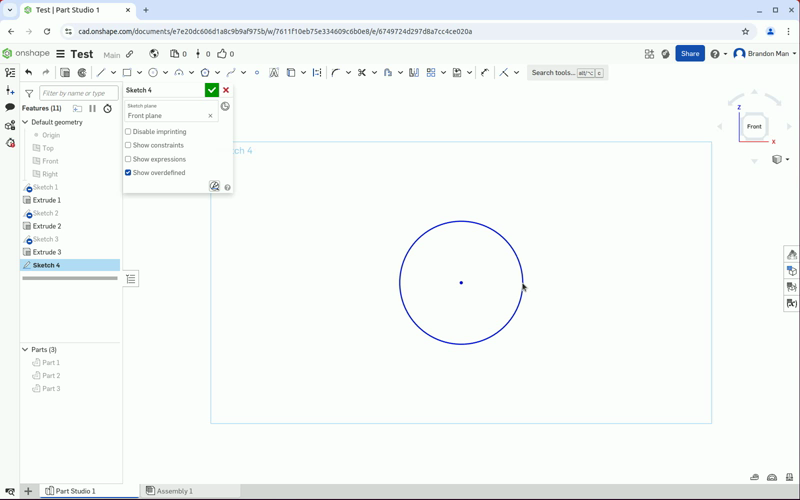
key_down(shift)
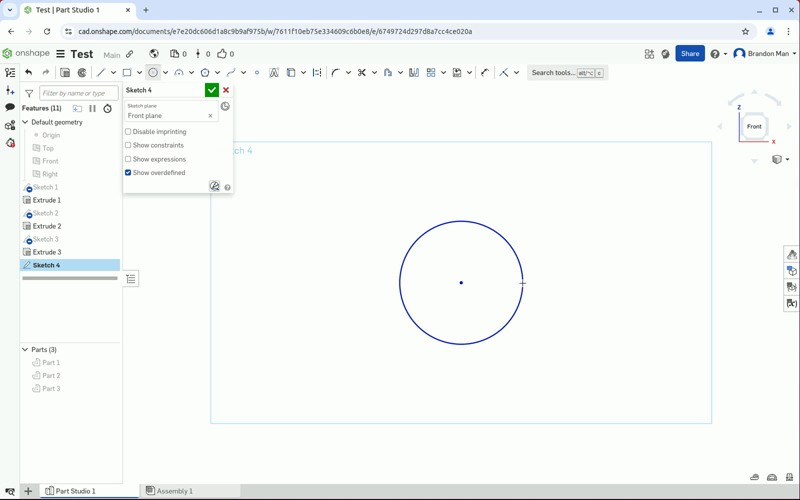
mouse_move(461, 282)
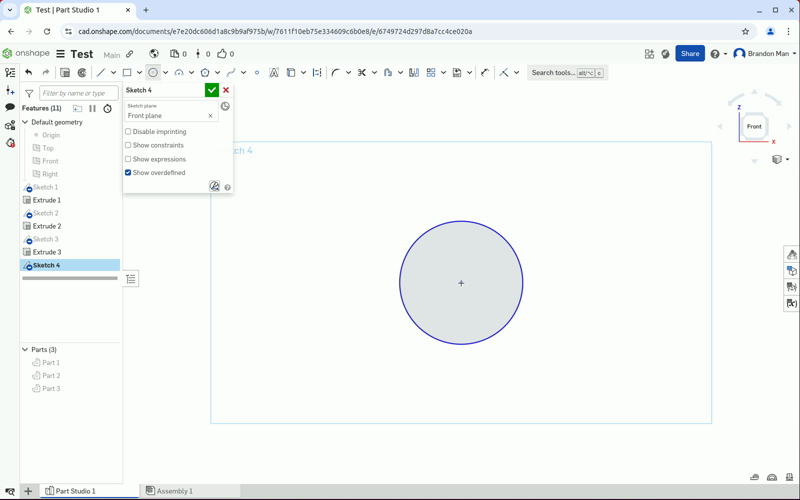
click(461, 282)
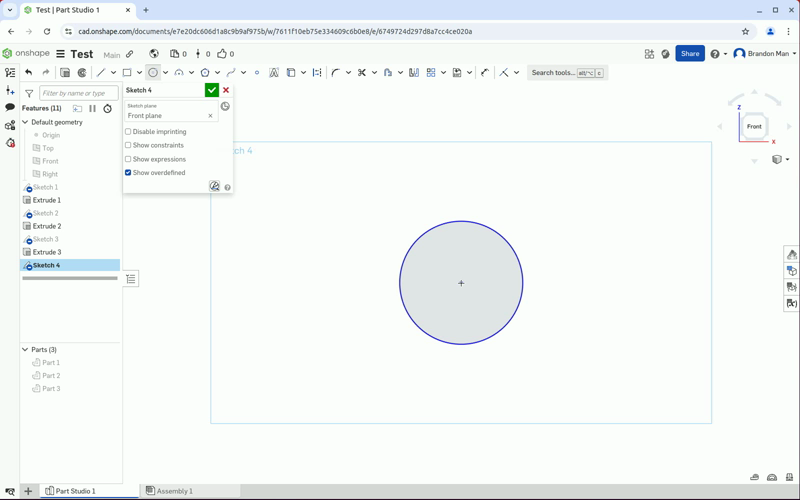
key_up(shift)
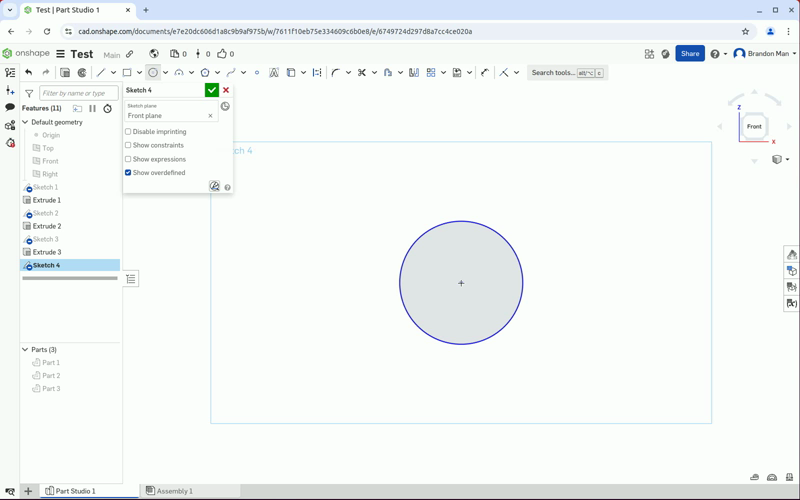
mouse_move(502, 282)
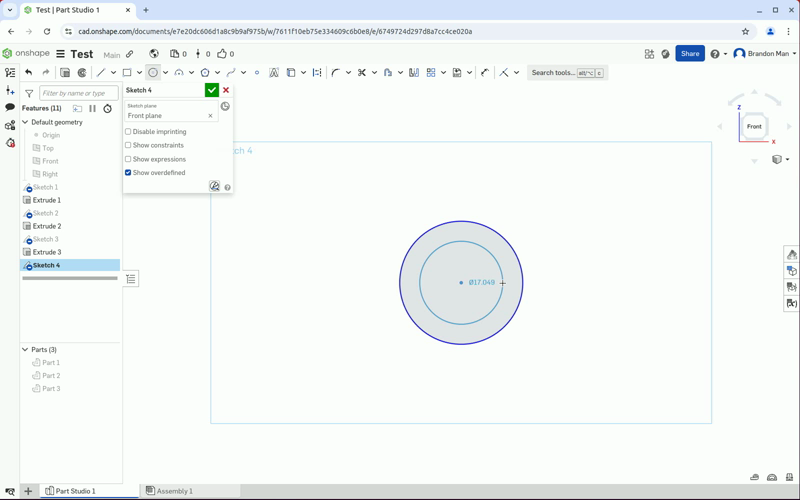
click(502, 282)
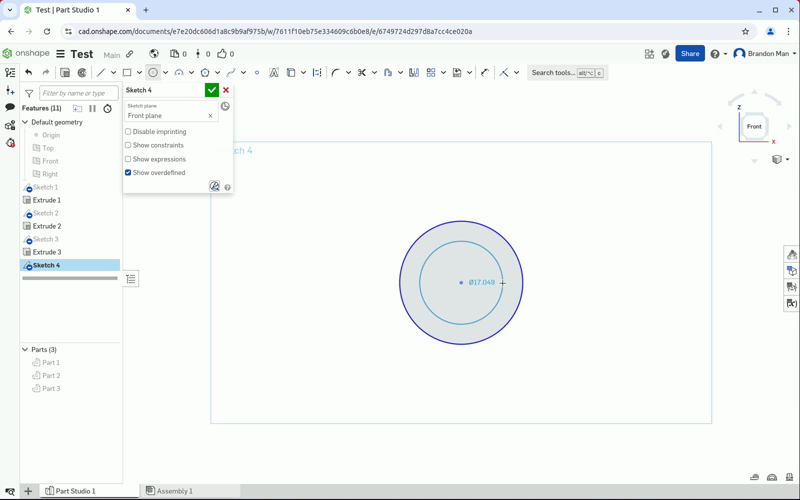
key(esc)
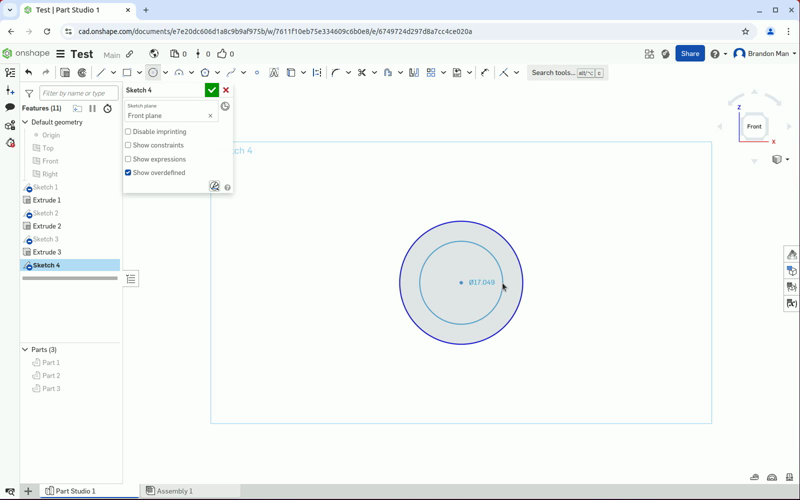
mouse_move(463, 338)
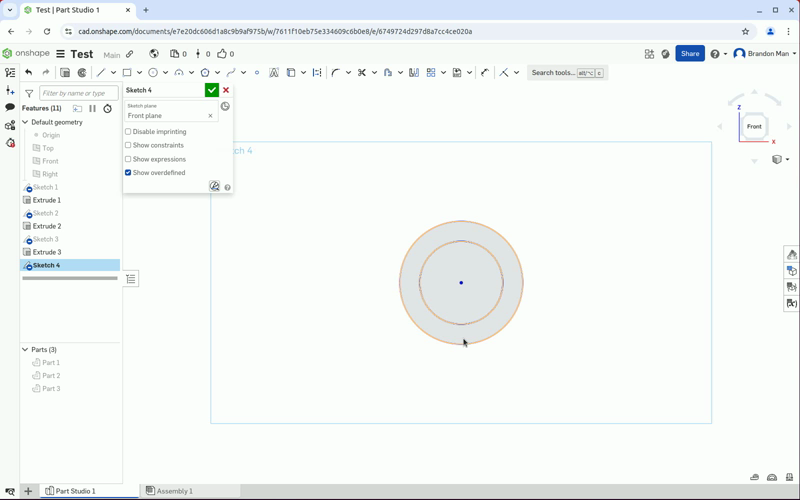
click(463, 338)
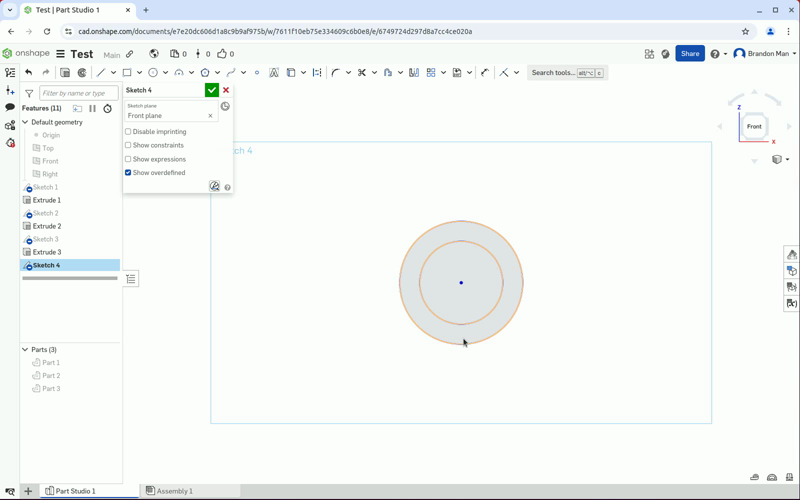
mouse_move(73, 352)
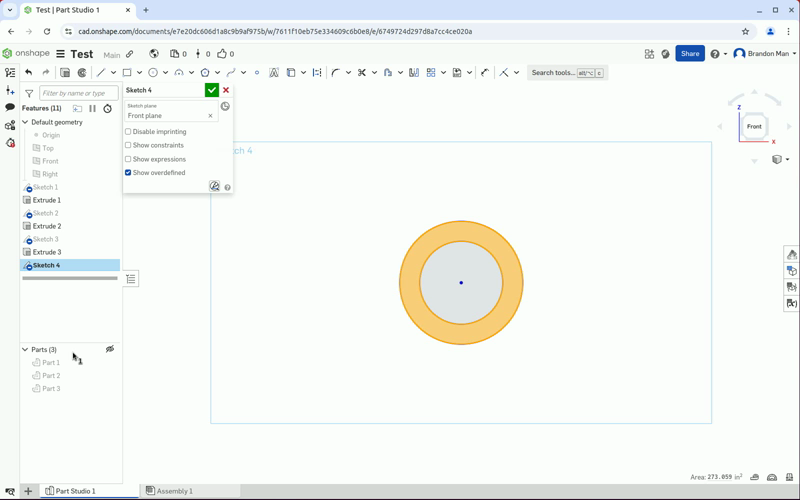
key(shift+y)
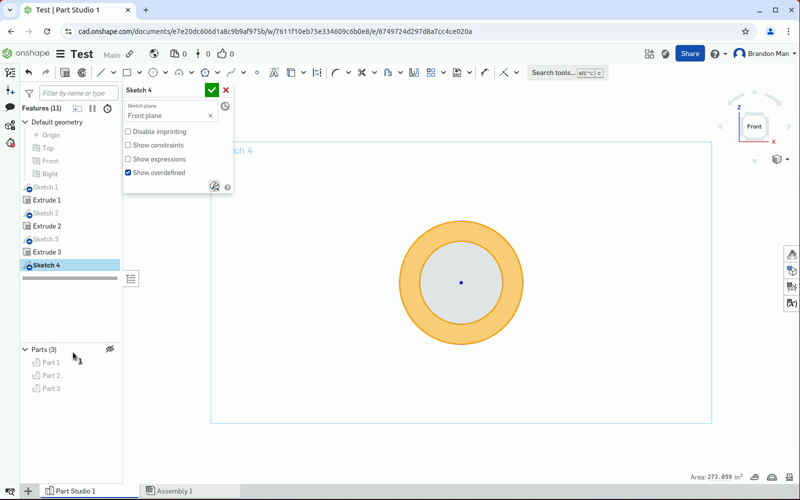
key(shift+e)
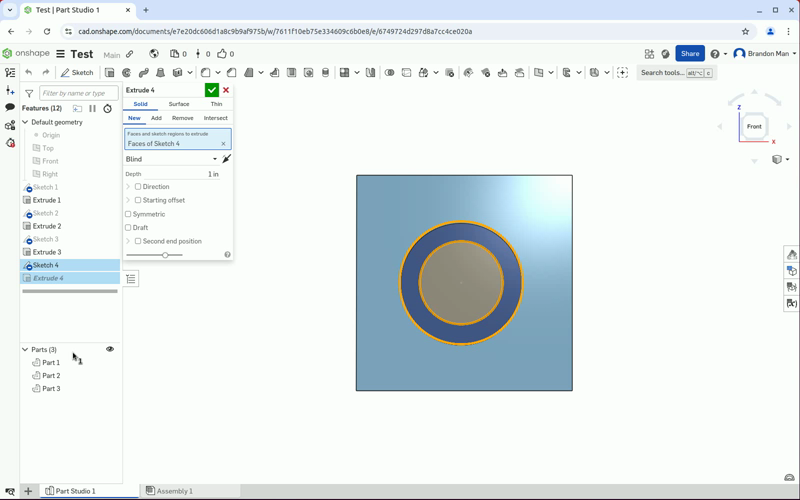
mouse_move(143, 106)
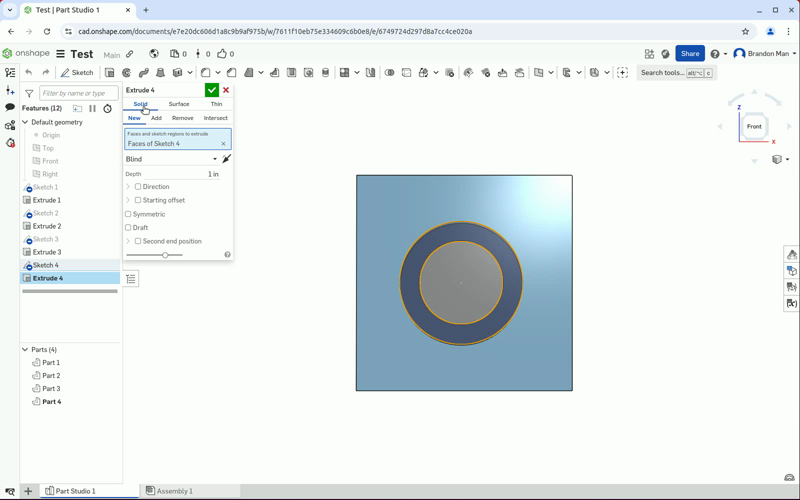
click(143, 106)
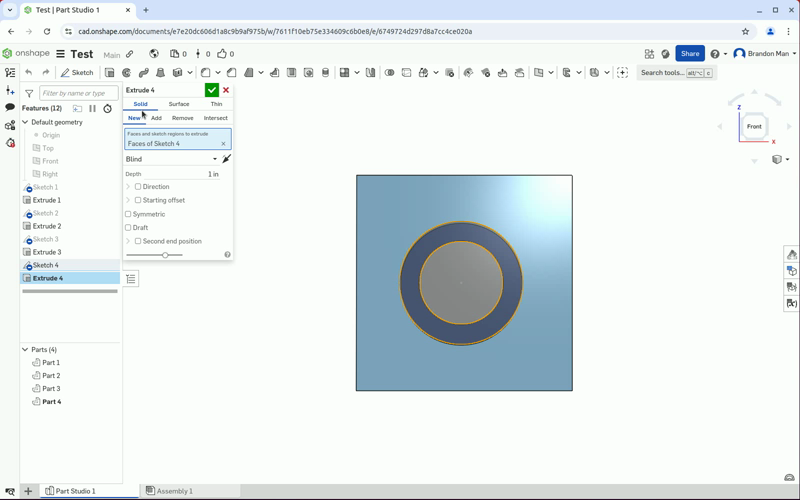
mouse_move(137, 120)
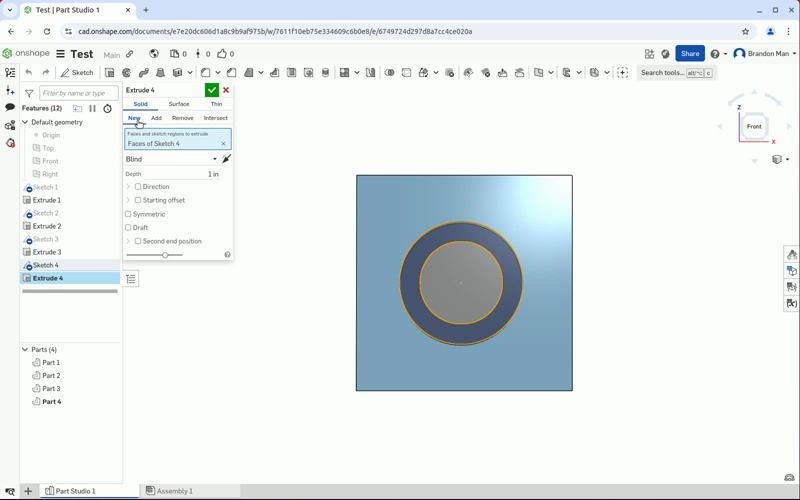
click(137, 120)
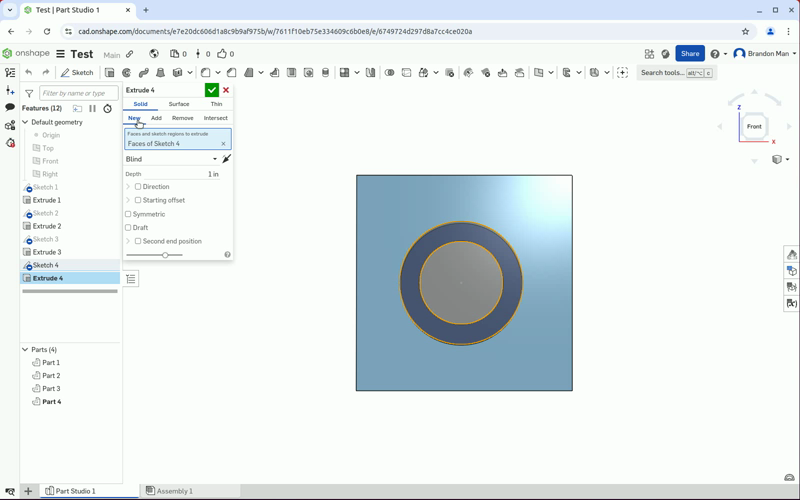
key(tab, 4)
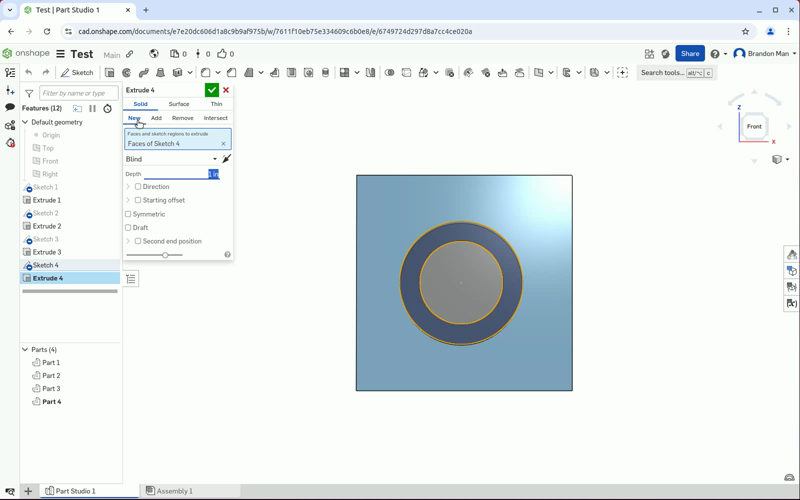
text(-14.443)
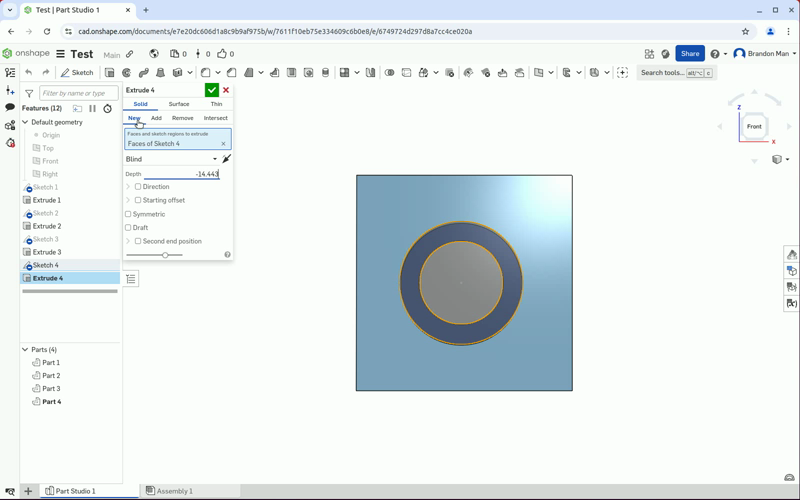
key(enter)
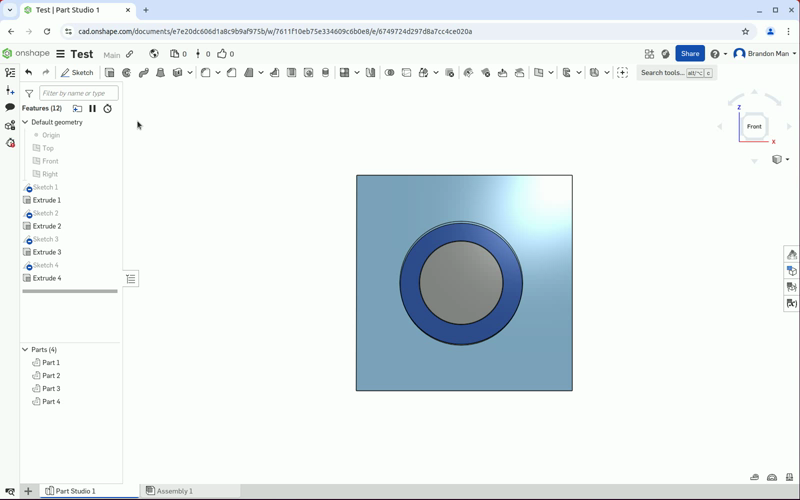
key(shift+h)
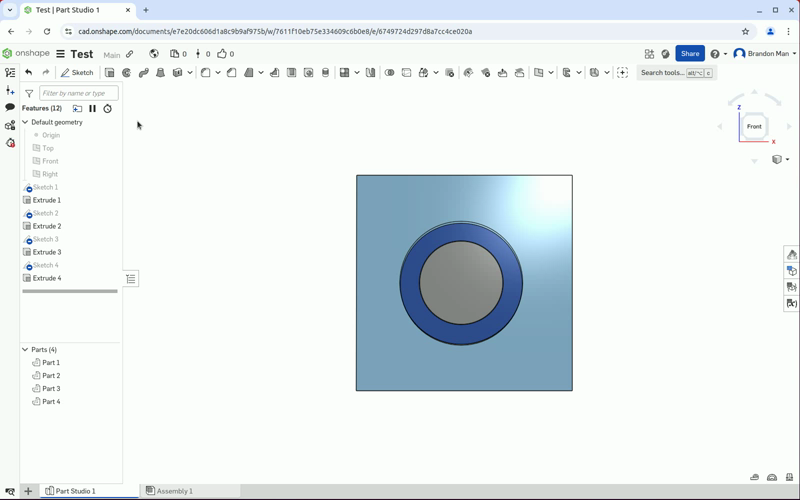
key(shift+h)
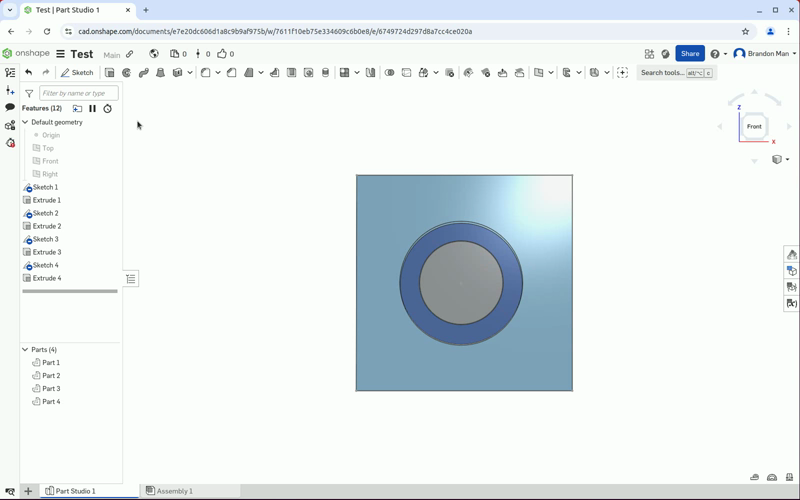
key(shift+7)
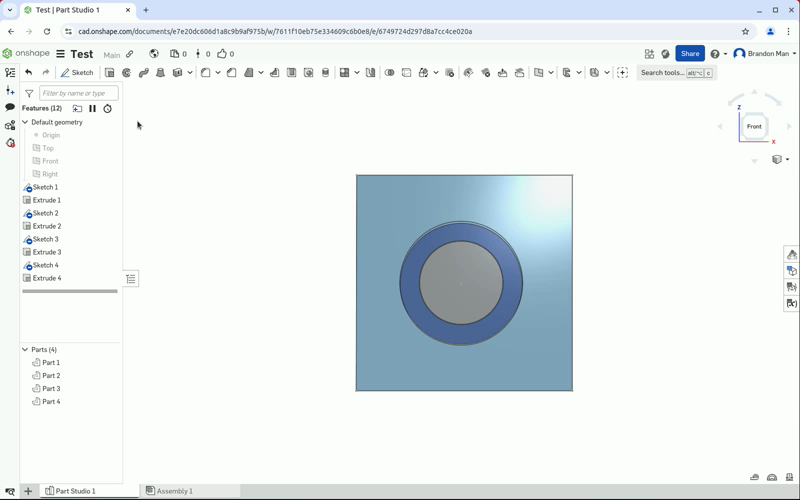
key(left, 2)
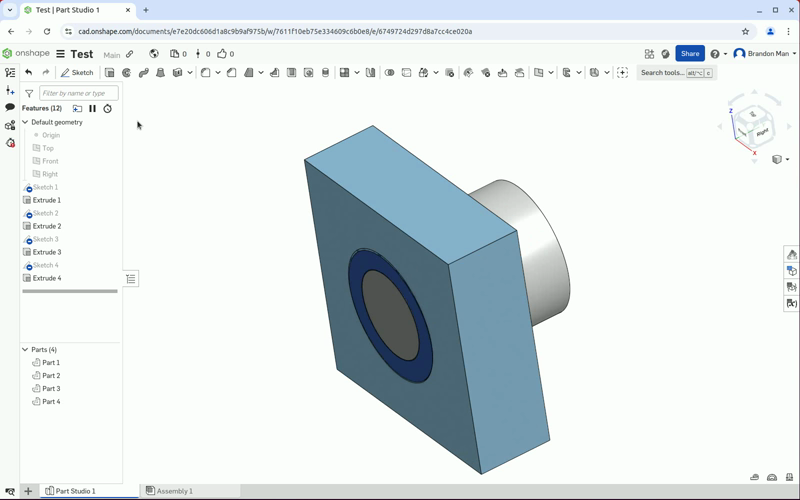
key(down, 2)
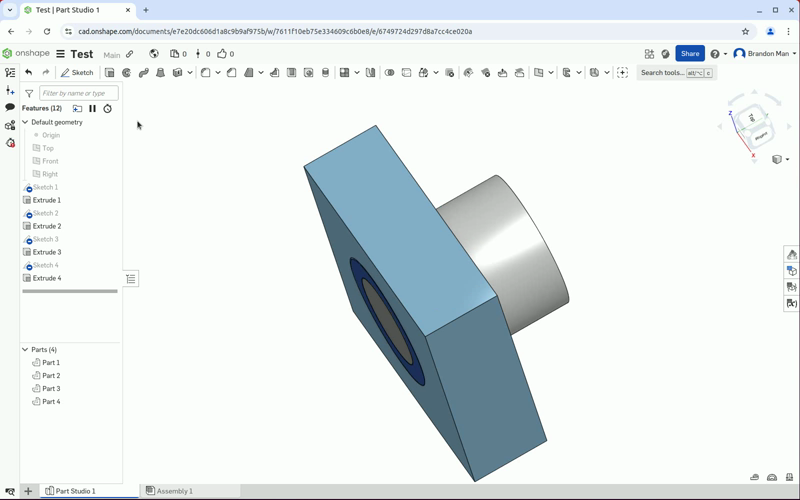
key(up, 2)
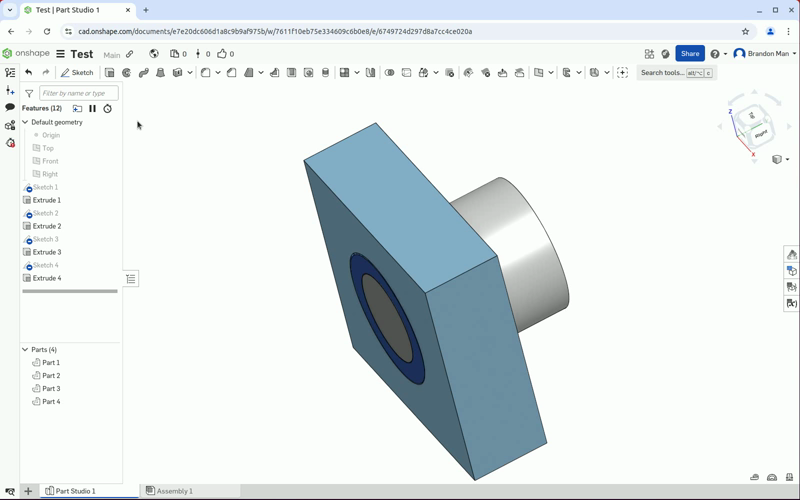
key(right, 2)
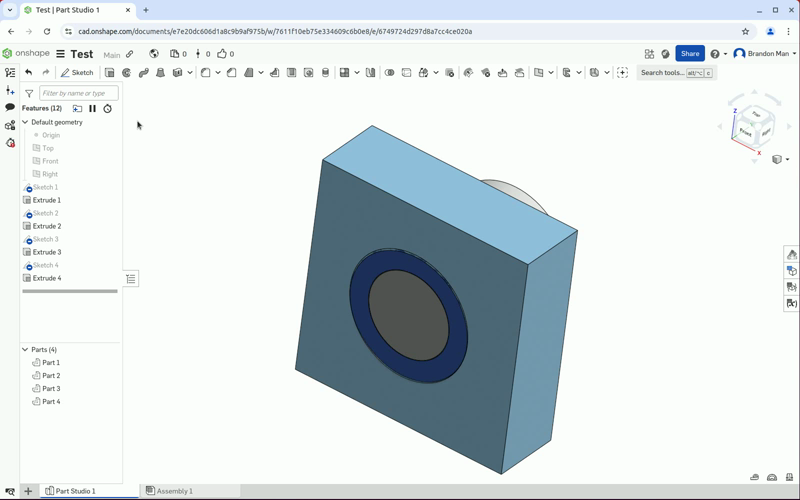
mouse_move(73, 189)
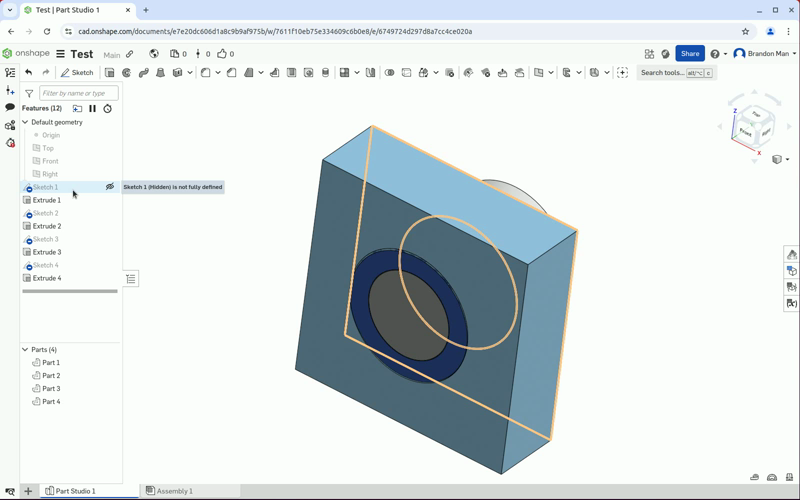
click(73, 189)